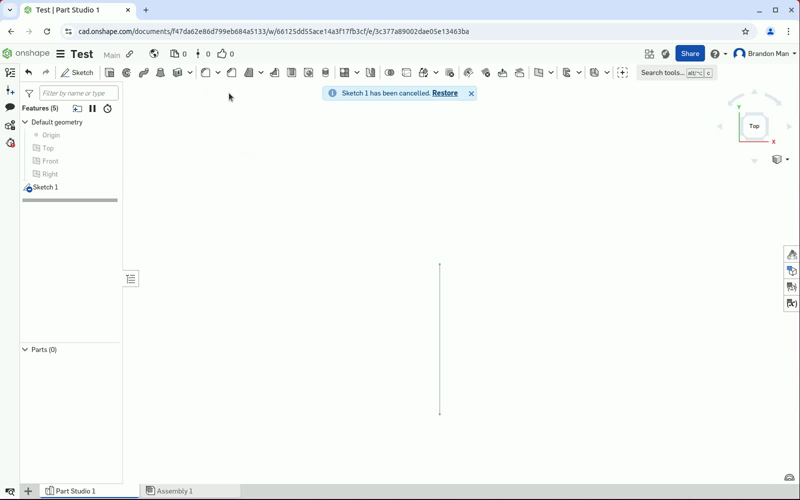
key(shift+h)
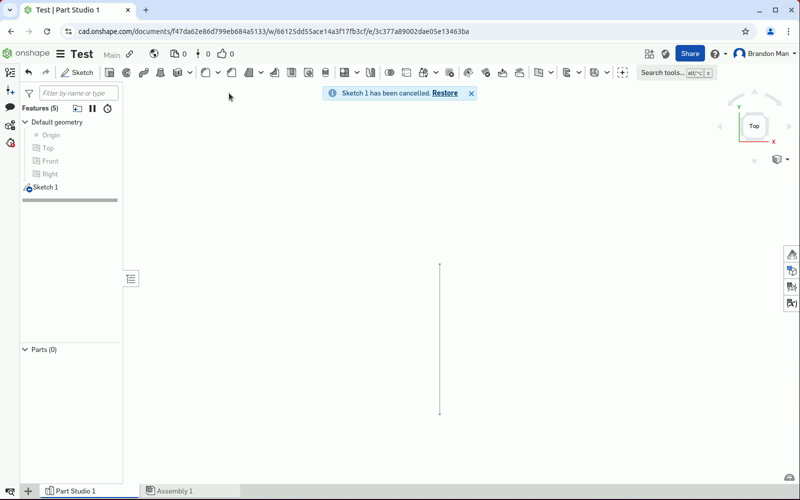
key(shift+s)
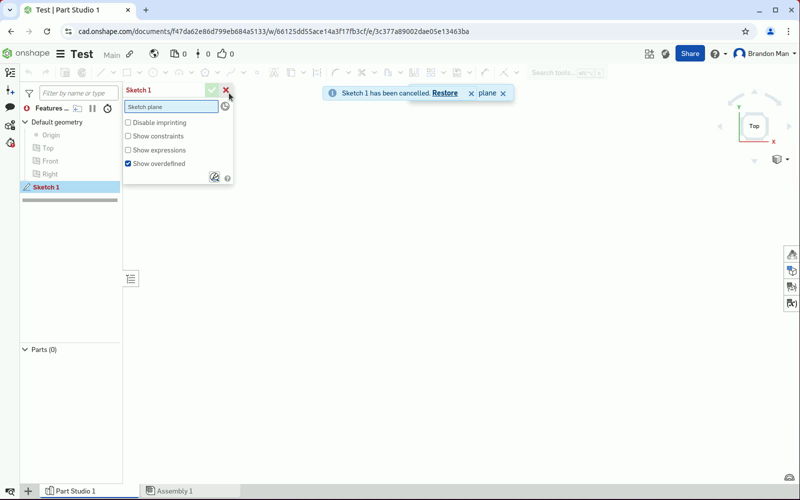
mouse_move(73, 150)
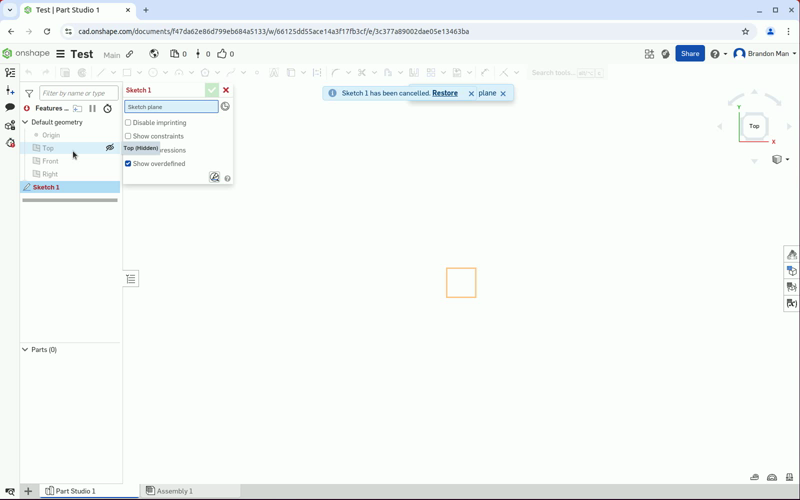
click(73, 150)
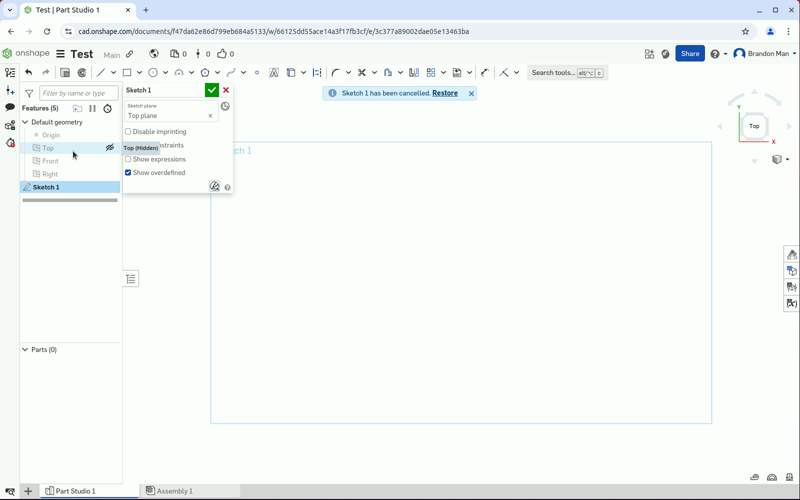
mouse_move(73, 352)
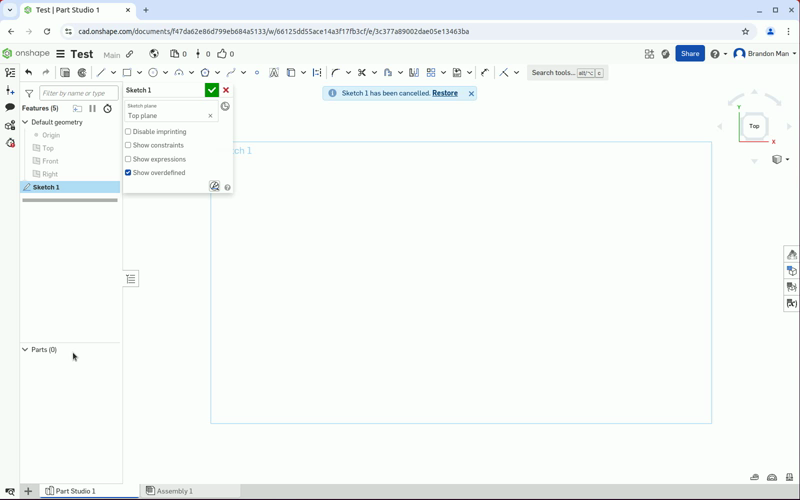
key(y)
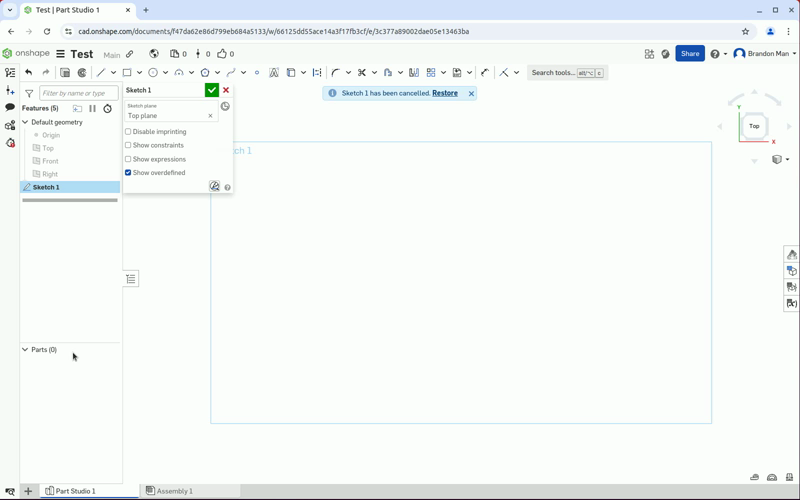
key(l)
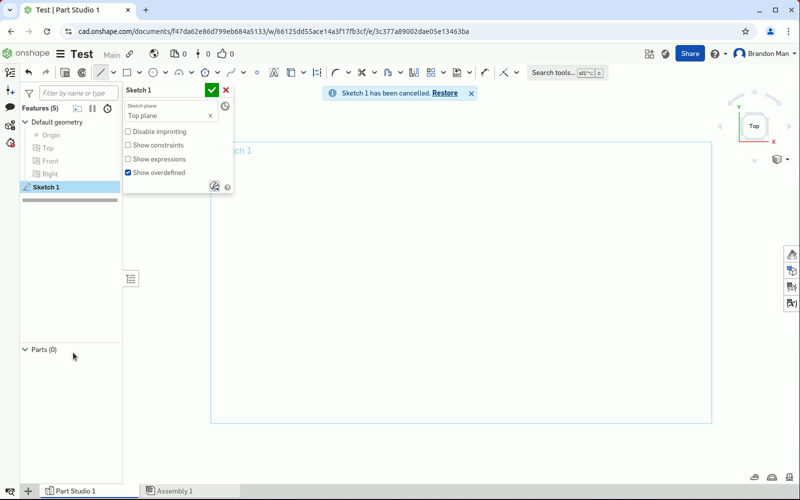
key_down(shift)
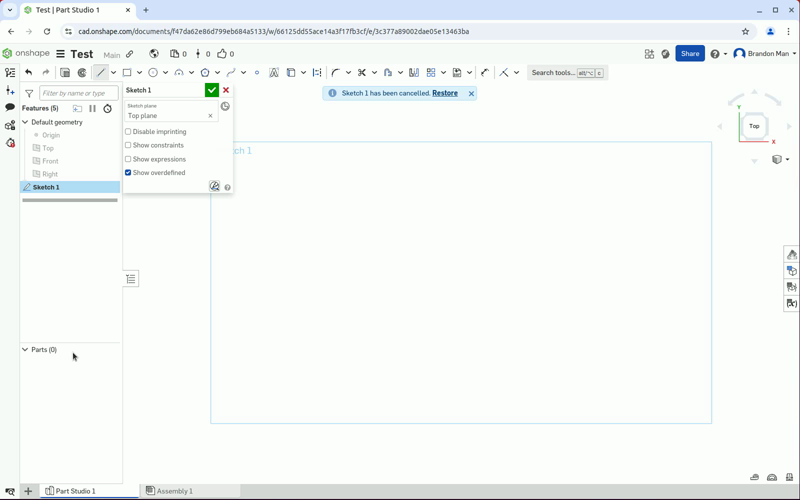
mouse_move(412, 307)
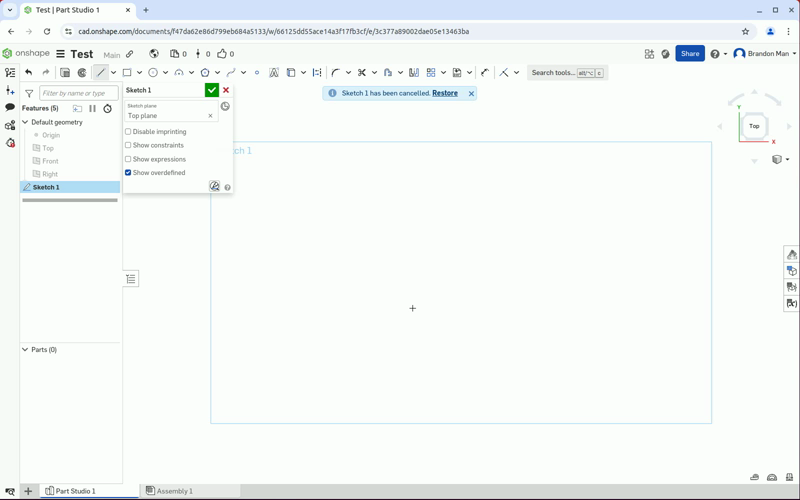
click(412, 307)
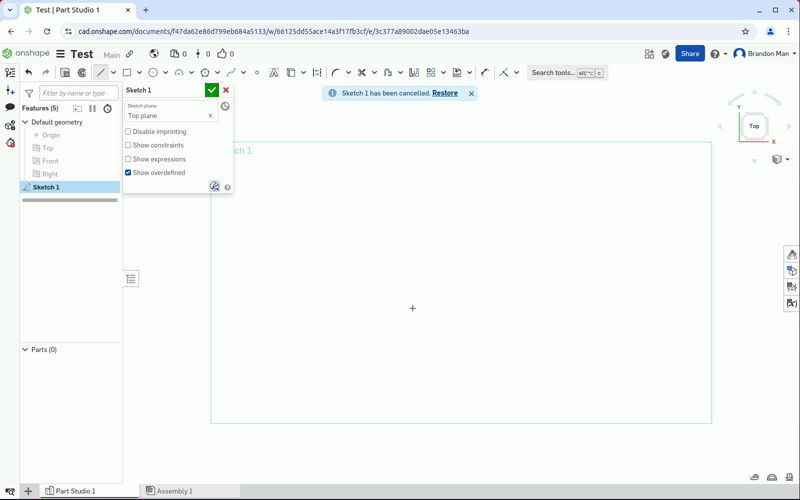
key_up(shift)
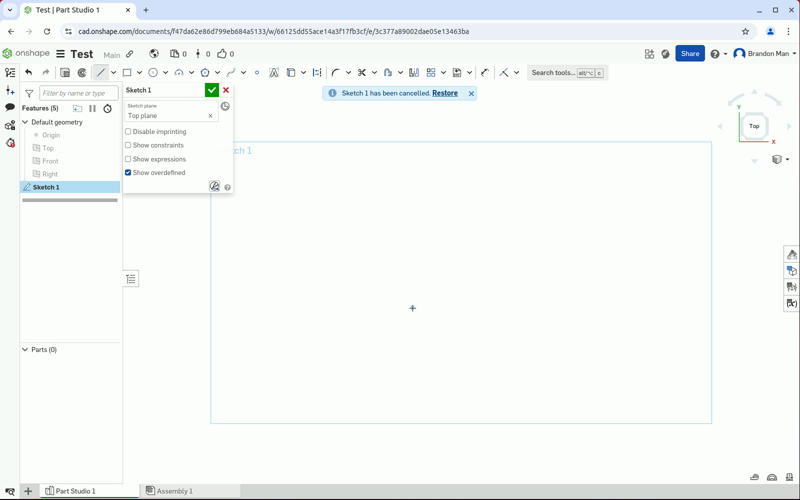
key_down(shift)
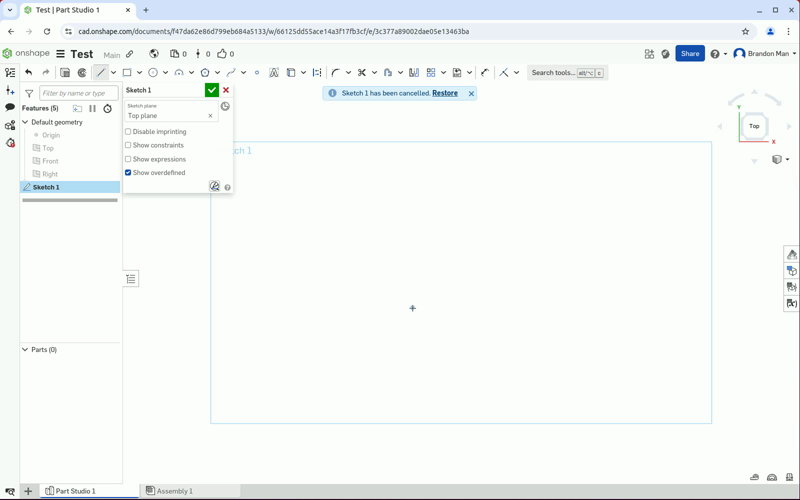
mouse_move(510, 307)
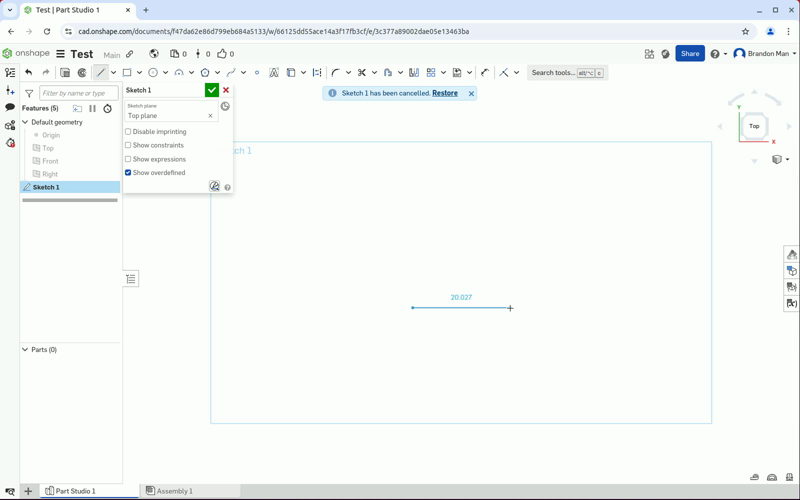
click(510, 307)
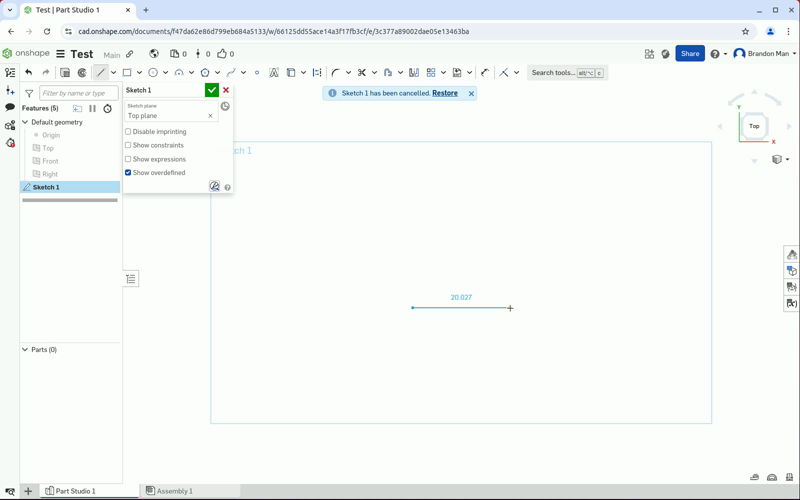
key_up(shift)
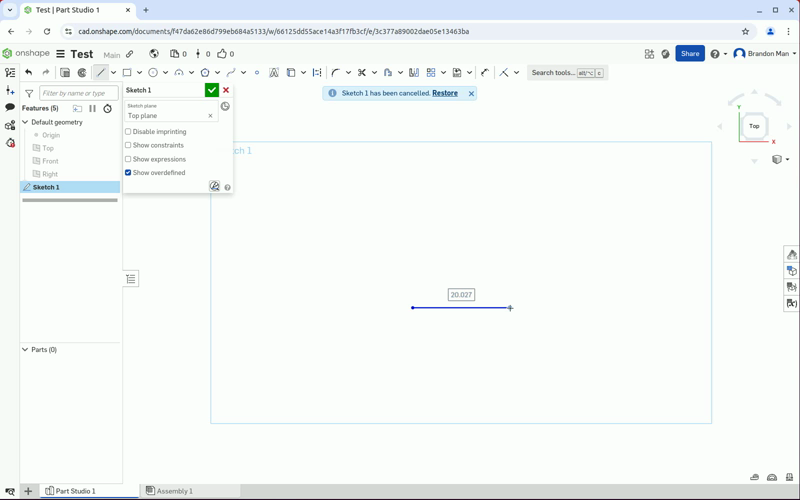
key_down(shift)
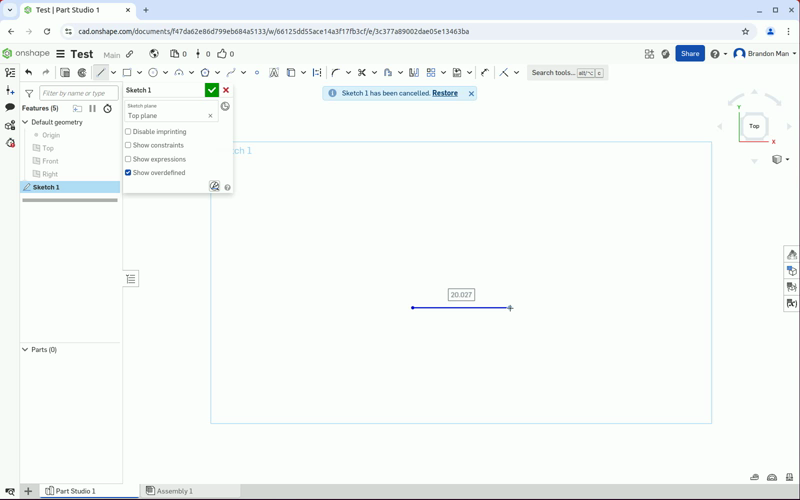
mouse_move(540, 307)
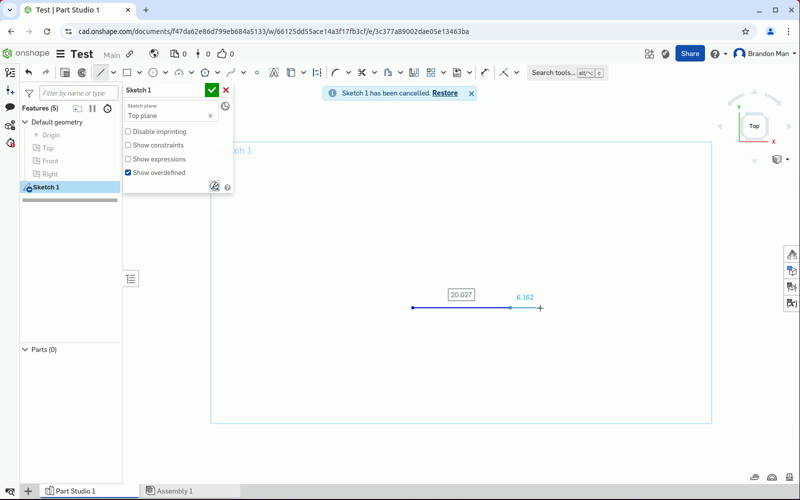
mouse_move(510, 258)
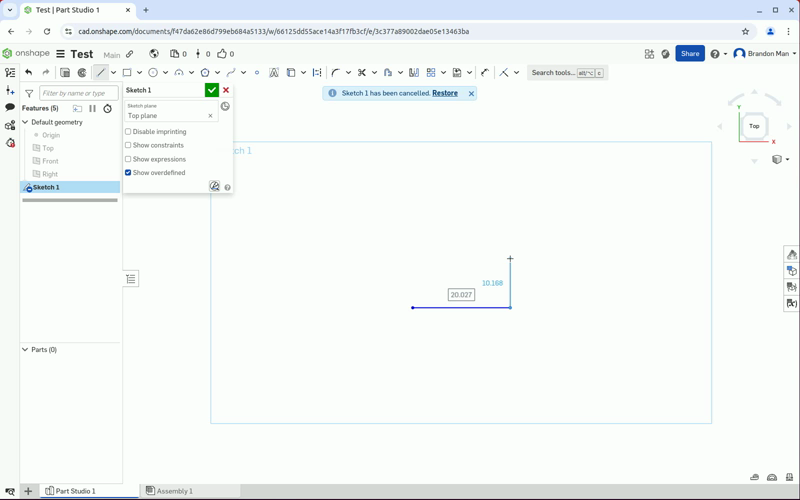
click(510, 258)
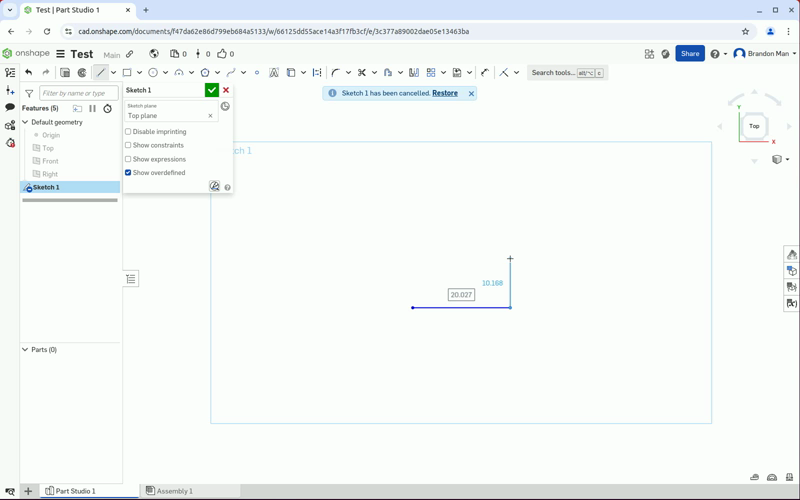
key_up(shift)
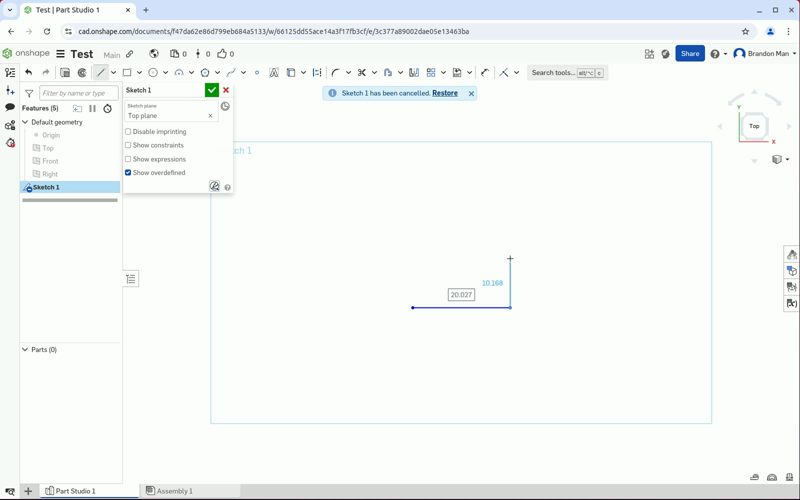
key_down(shift)
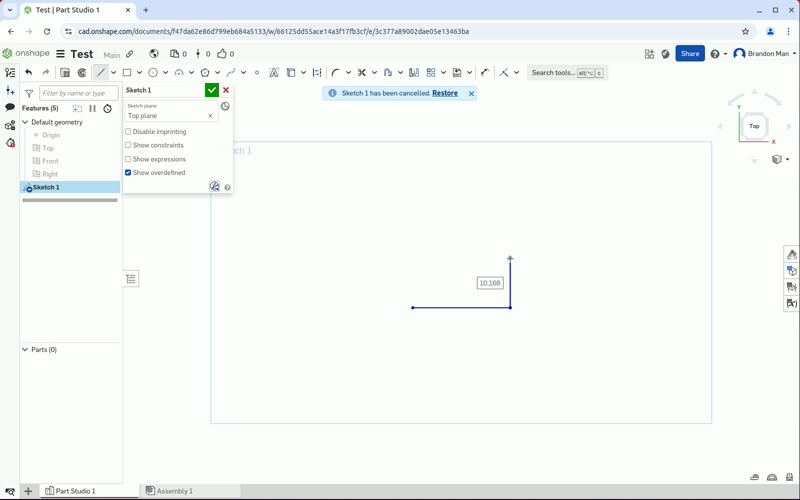
mouse_move(412, 258)
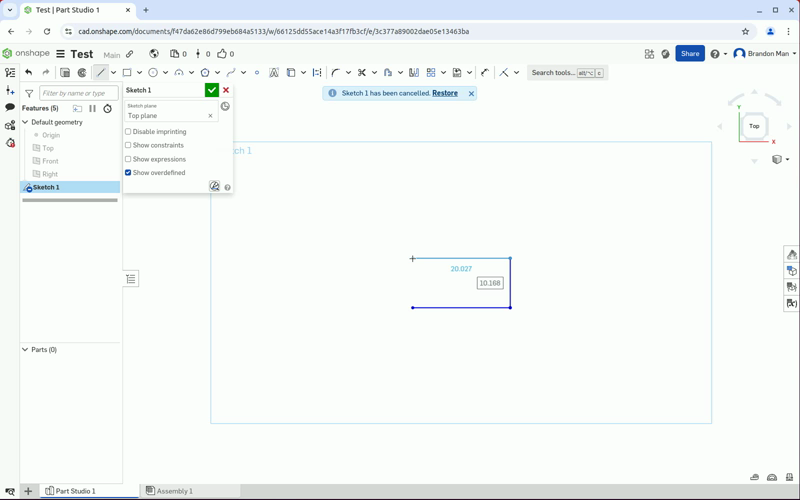
click(412, 258)
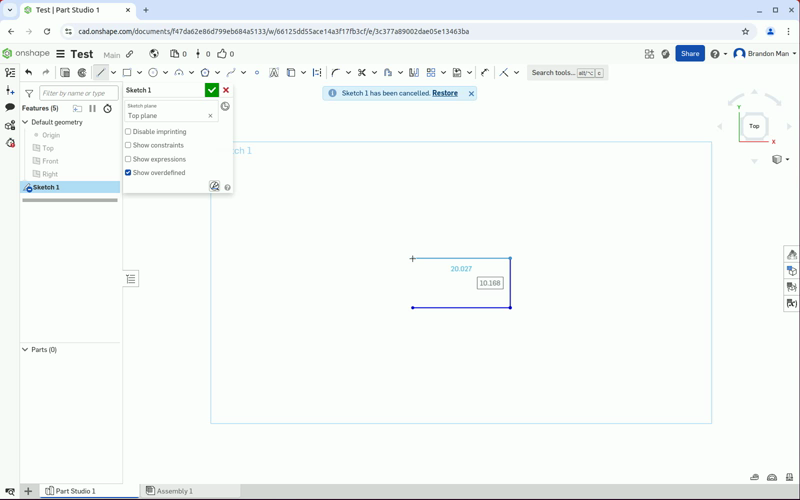
key_up(shift)
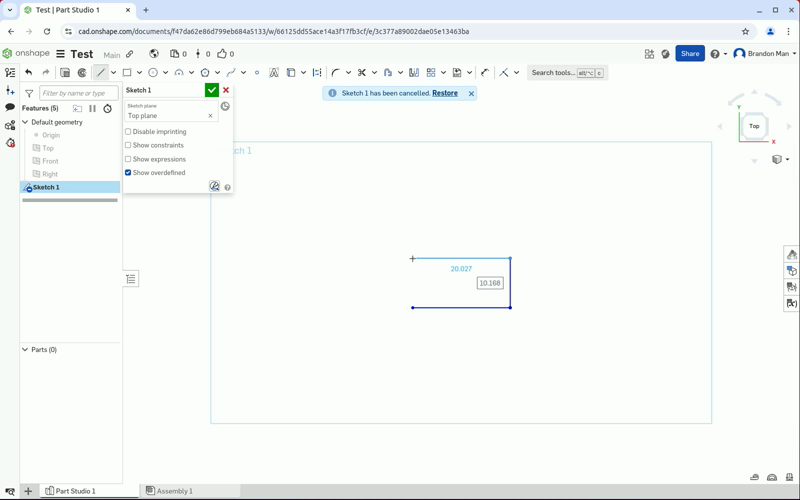
mouse_move(442, 258)
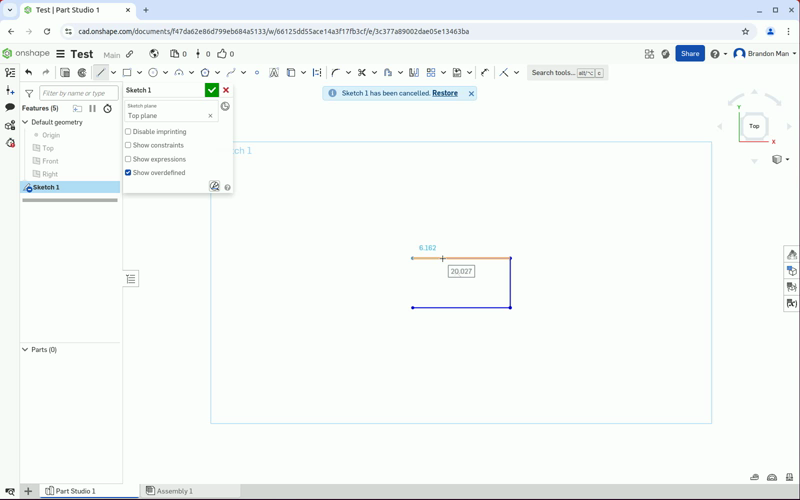
key_down(shift)
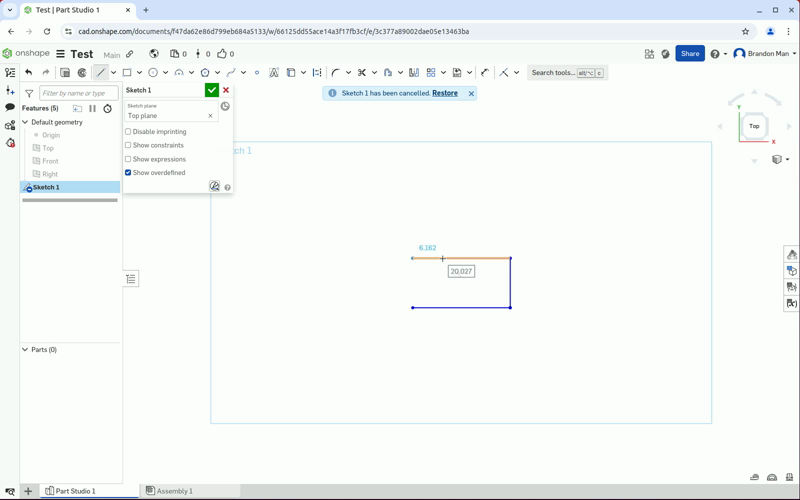
mouse_move(412, 307)
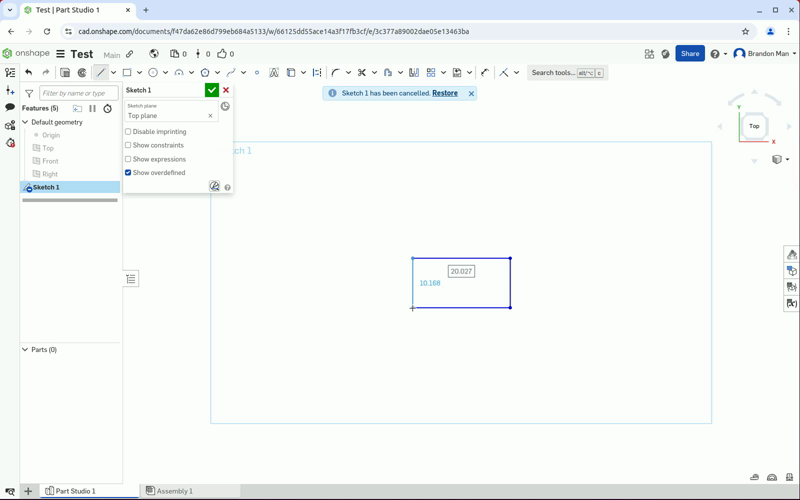
key_up(shift)
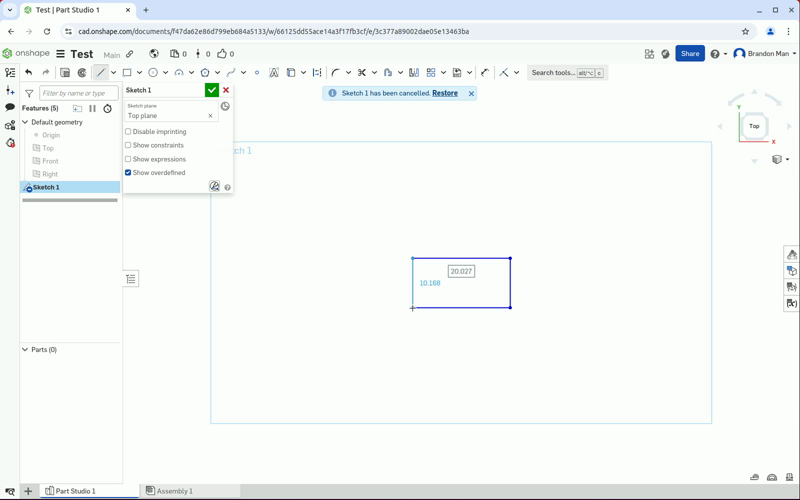
click(412, 307)
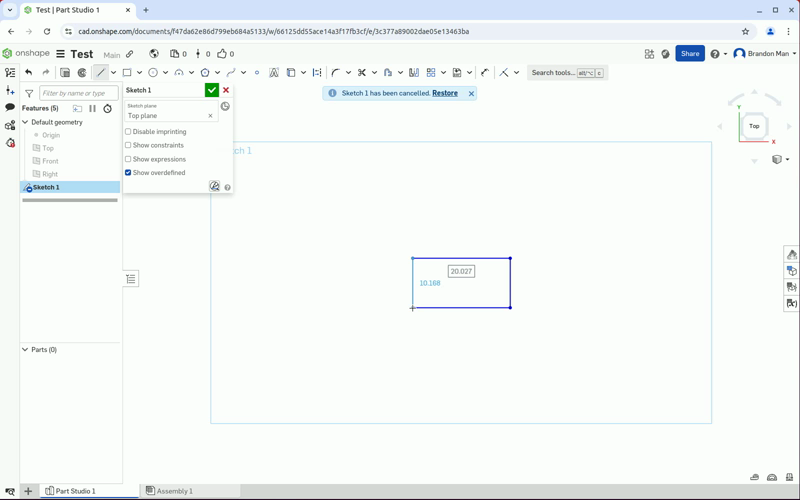
key(esc)
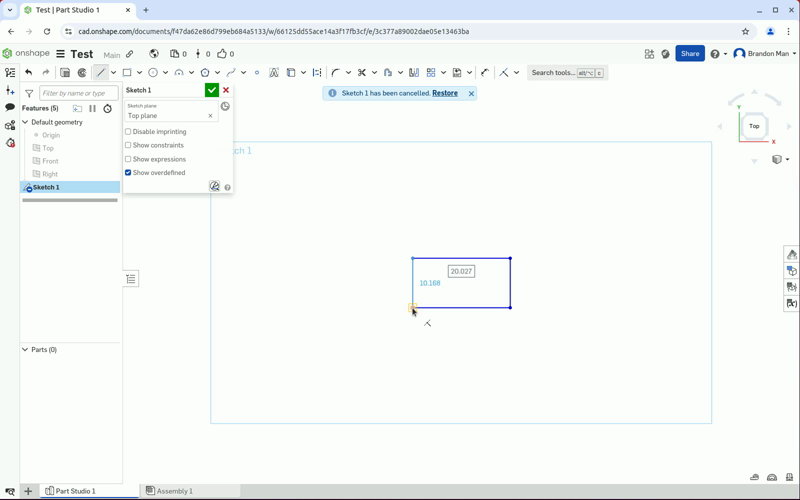
mouse_move(432, 293)
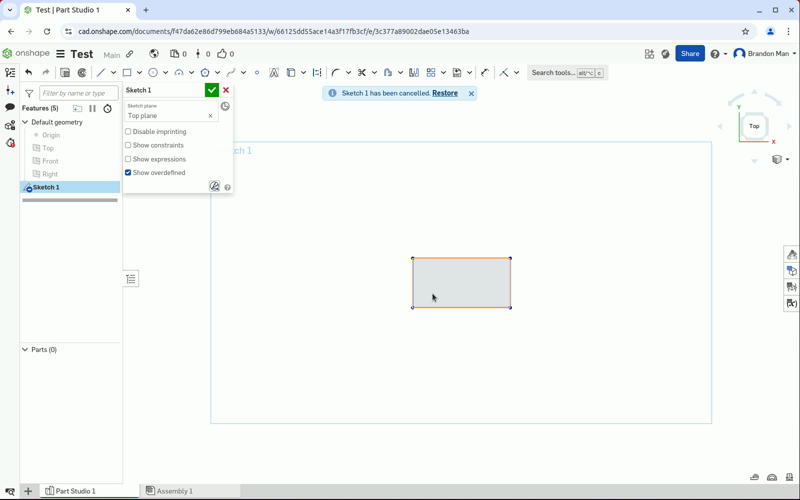
click(432, 293)
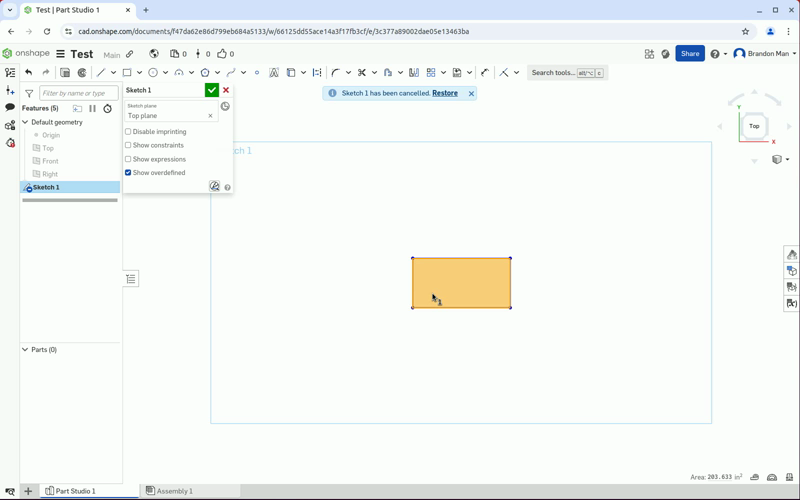
mouse_move(73, 352)
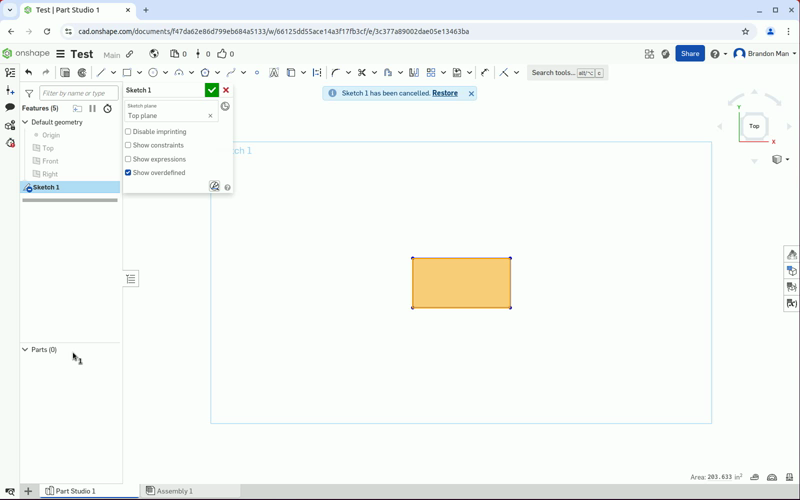
key(shift+y)
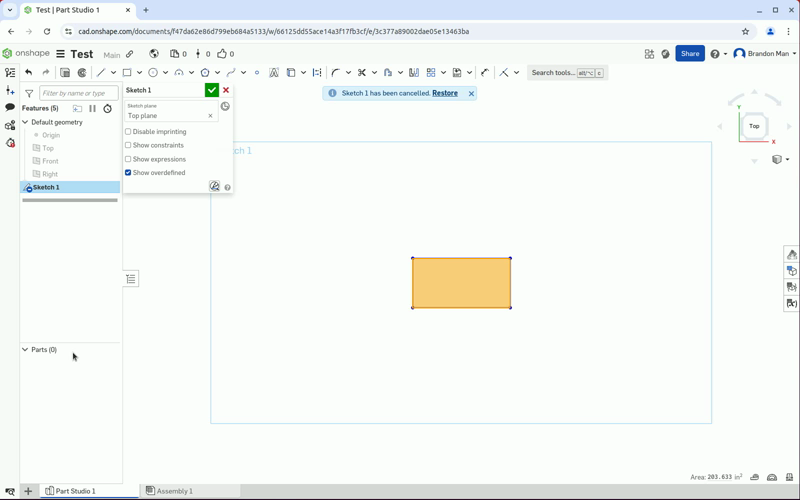
key(shift+e)
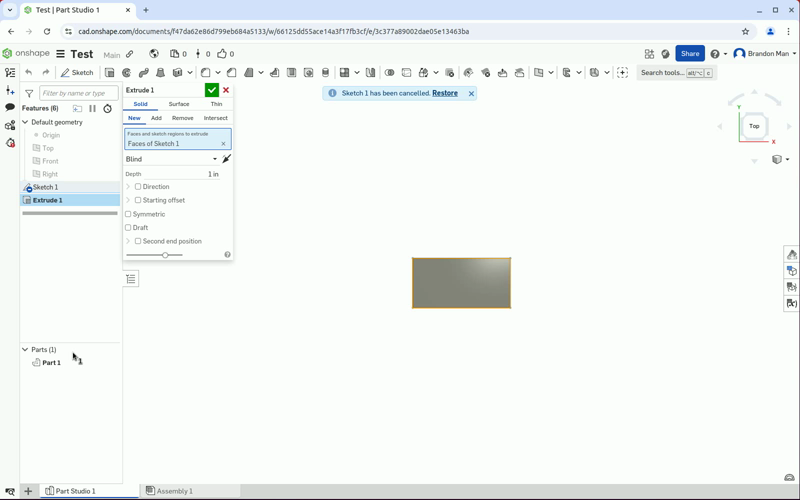
mouse_move(143, 106)
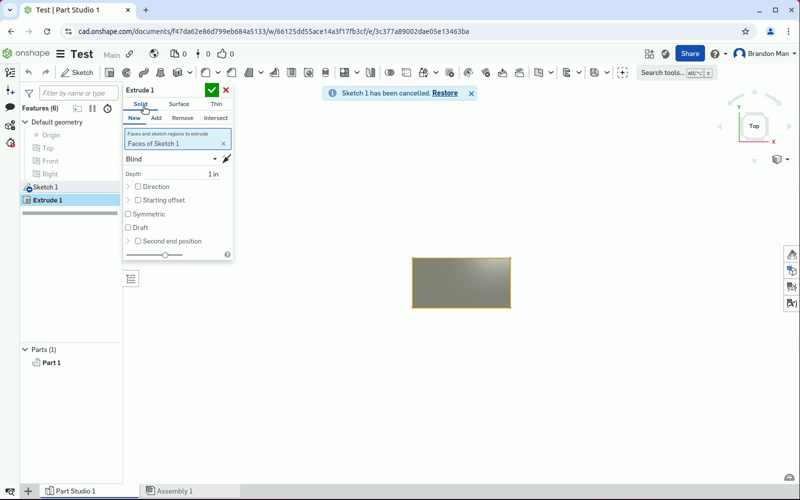
click(143, 106)
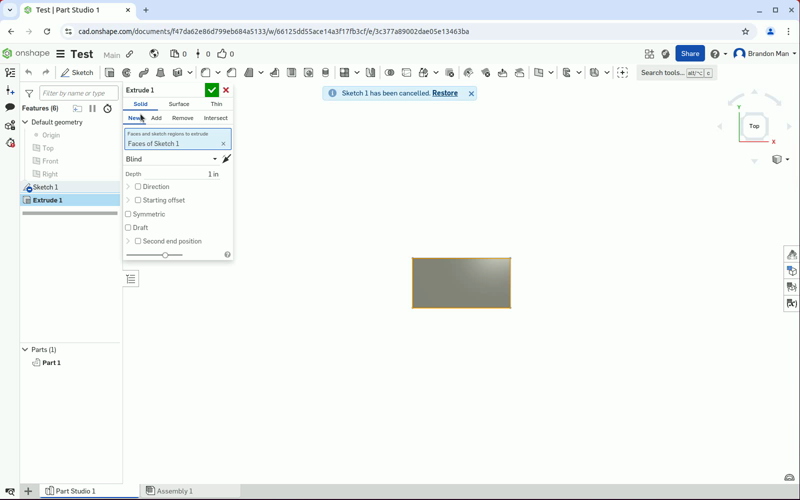
mouse_move(137, 120)
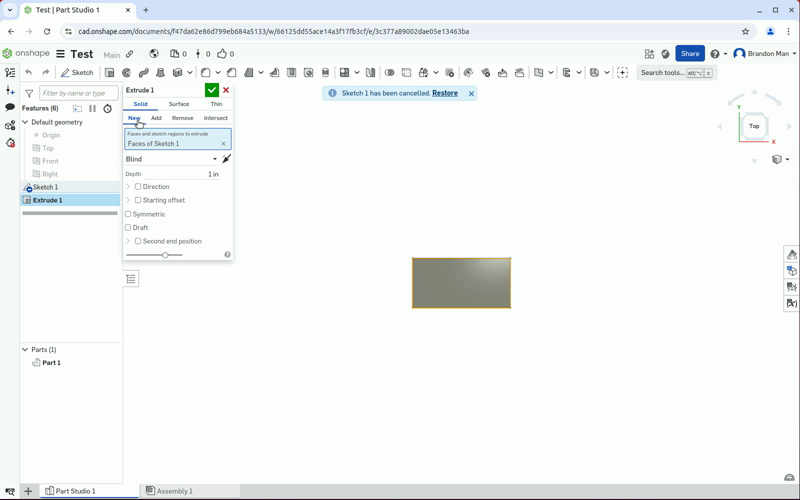
click(137, 120)
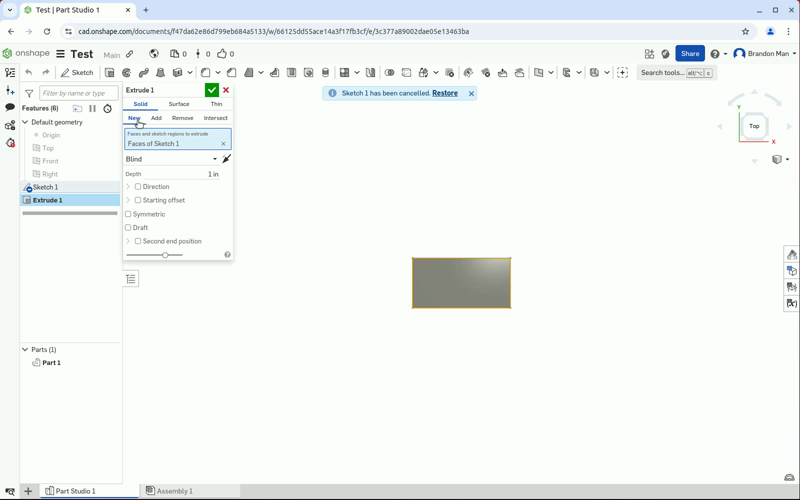
key(tab, 4)
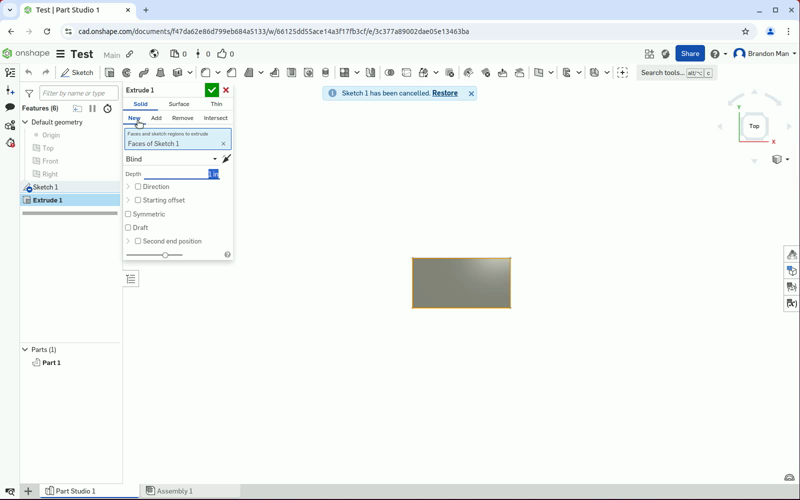
text(19.979)
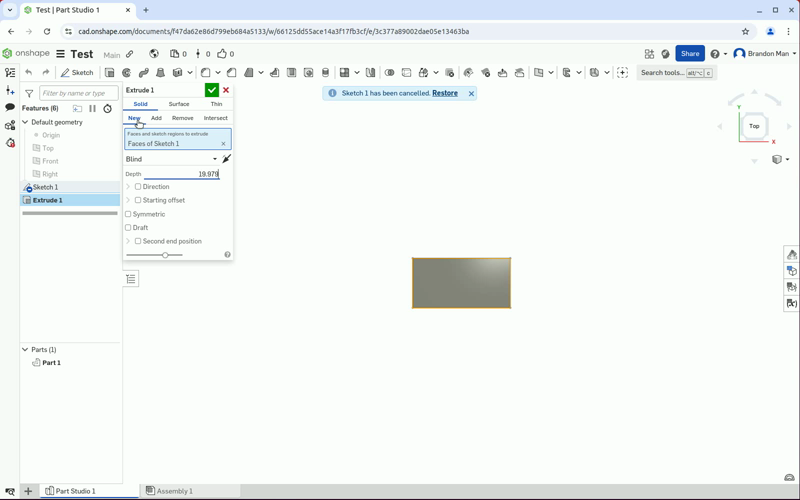
key(enter)
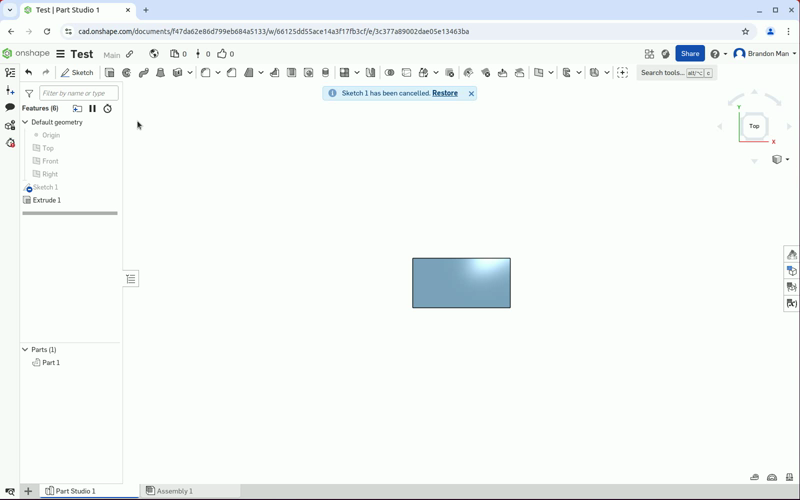
key(shift+h)
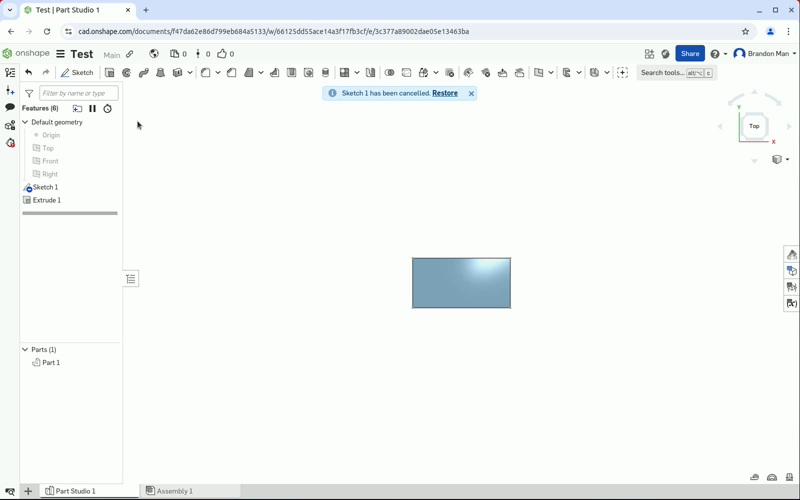
key(shift+h)
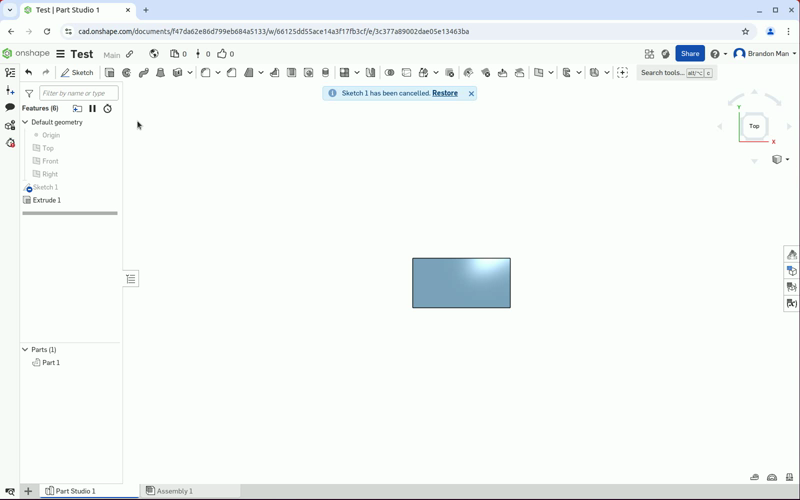
mouse_move(73, 189)
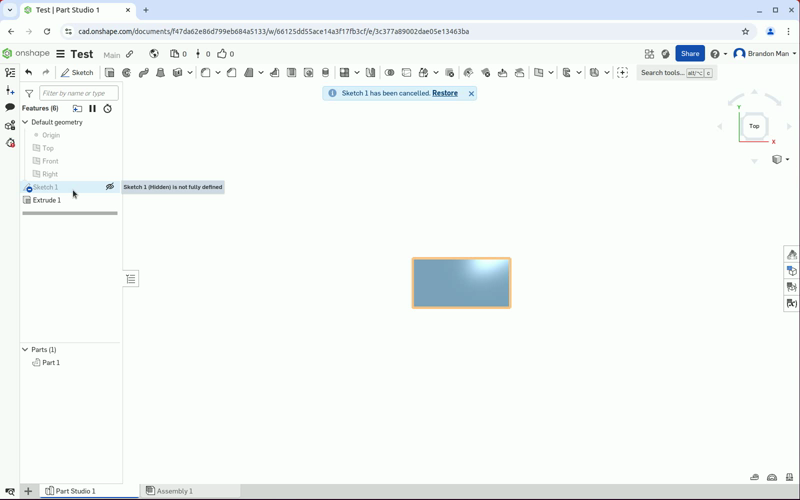
click(73, 189)
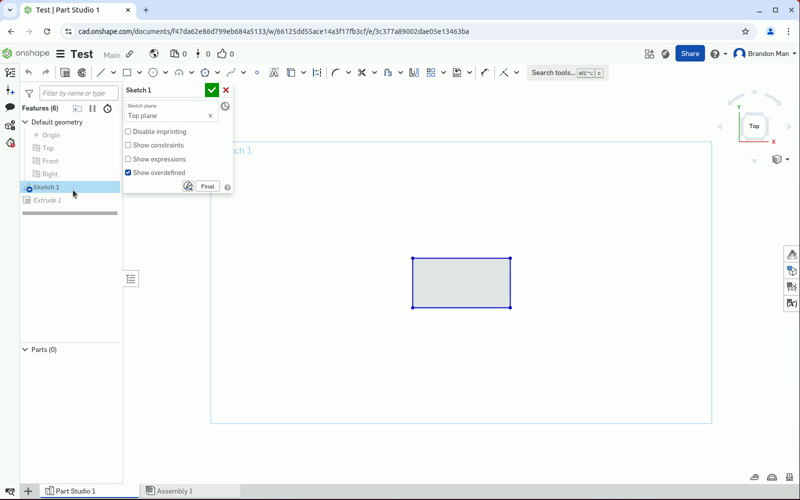
mouse_move(229, 92)
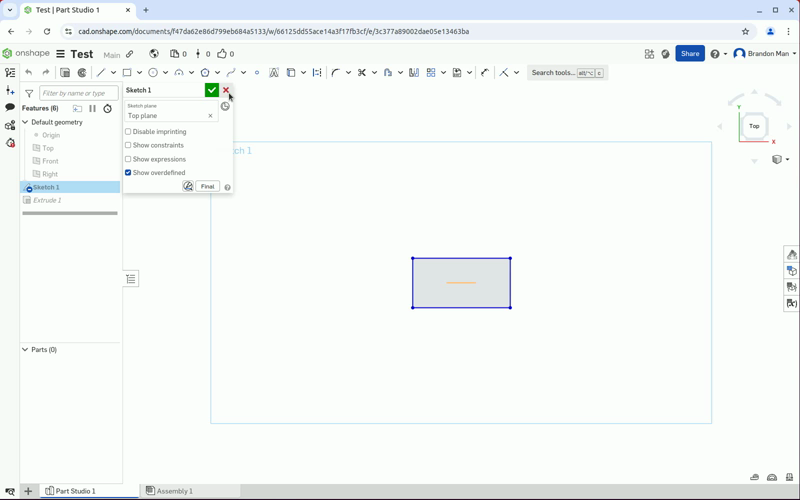
click(229, 92)
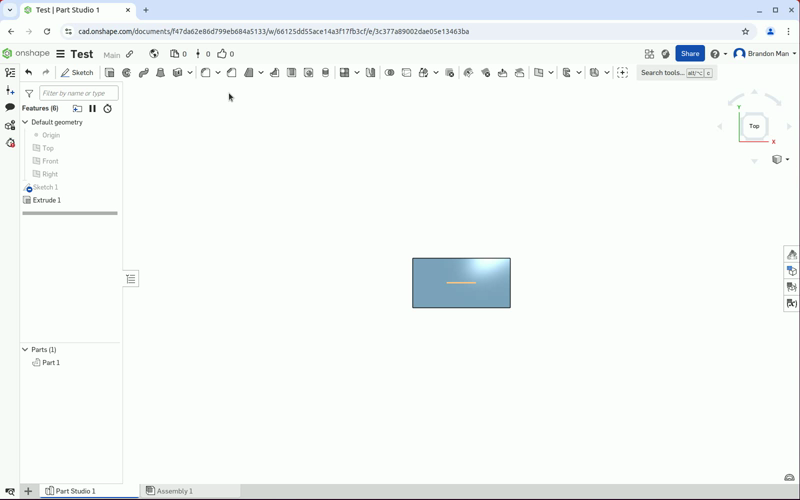
mouse_move(541, 75)
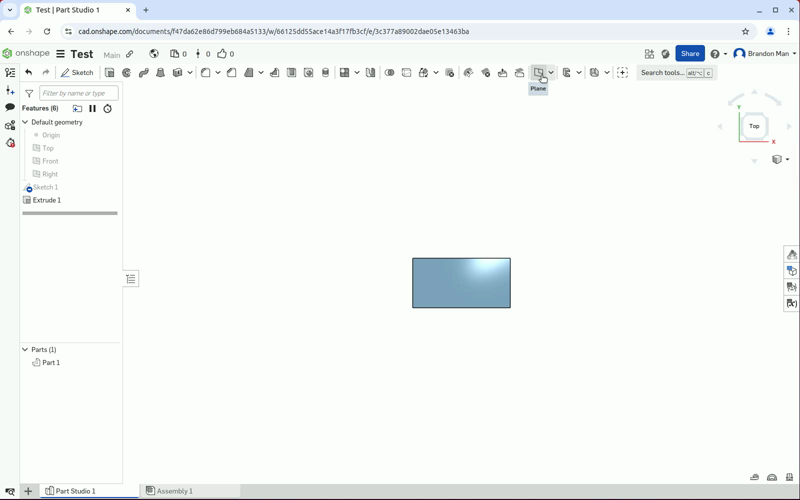
click(541, 75)
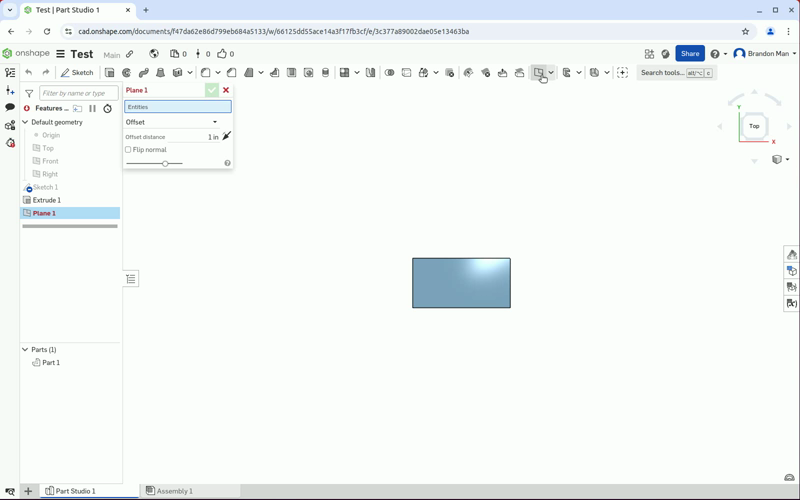
mouse_move(73, 150)
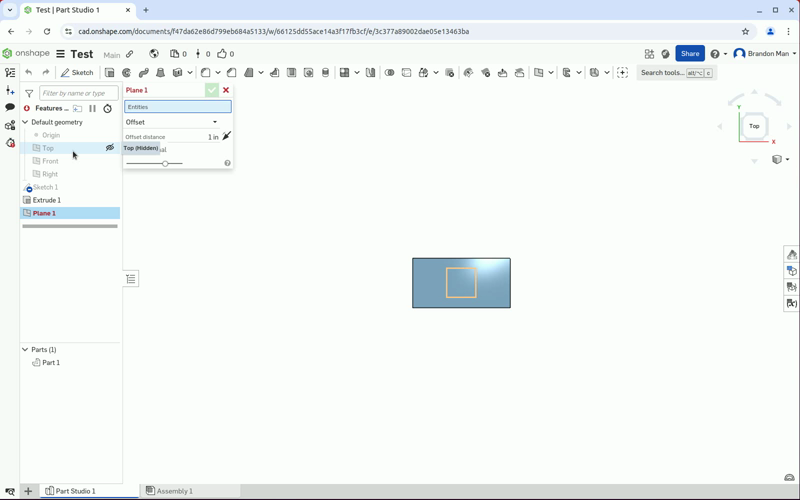
click(73, 150)
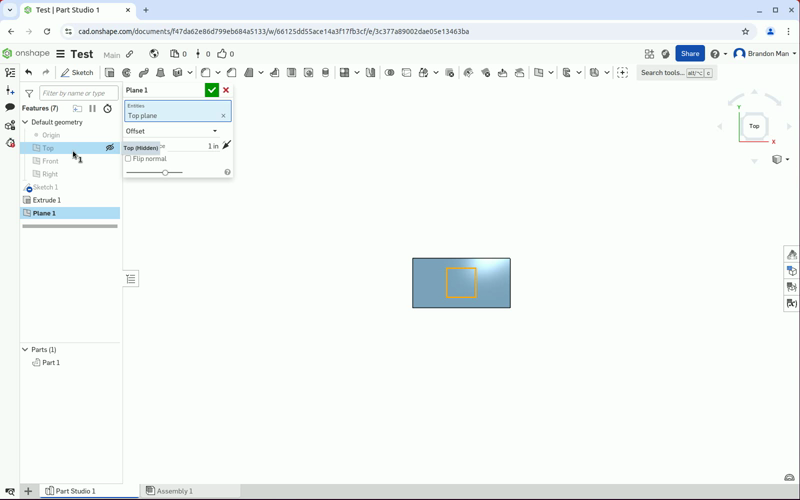
key(tab, 2)
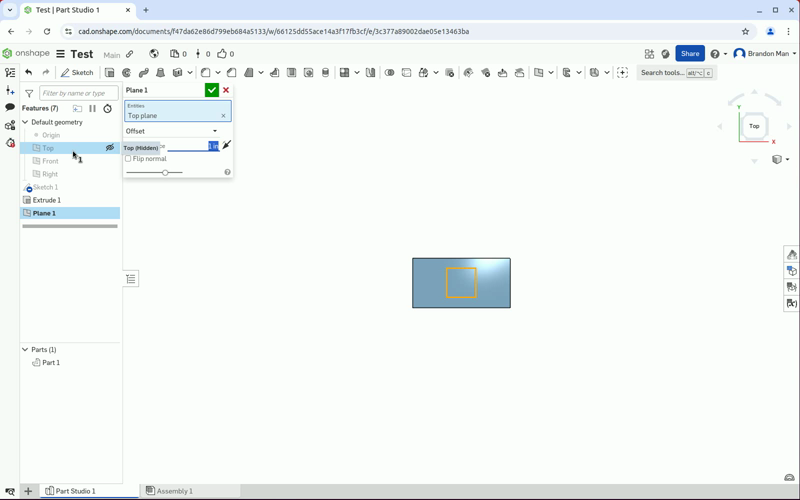
text(19.966)
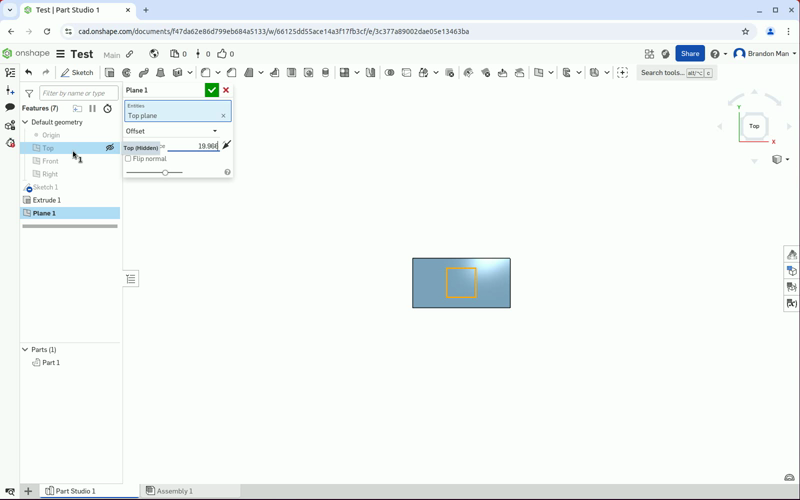
key(enter, 2)
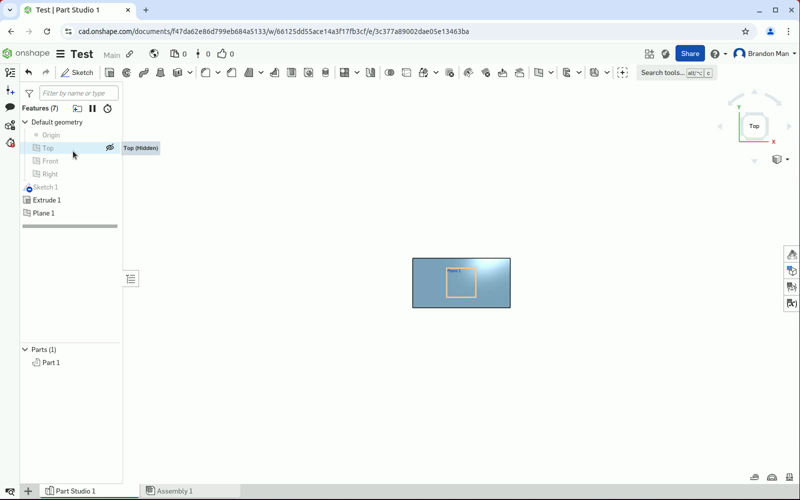
key(shift+s)
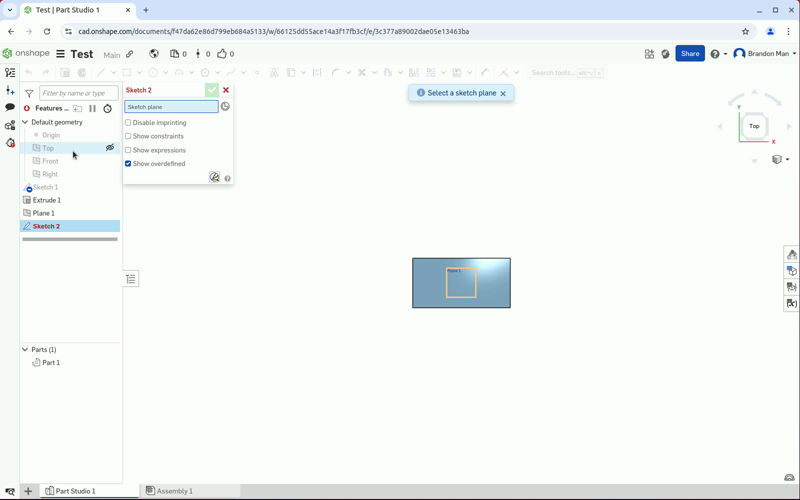
mouse_move(73, 215)
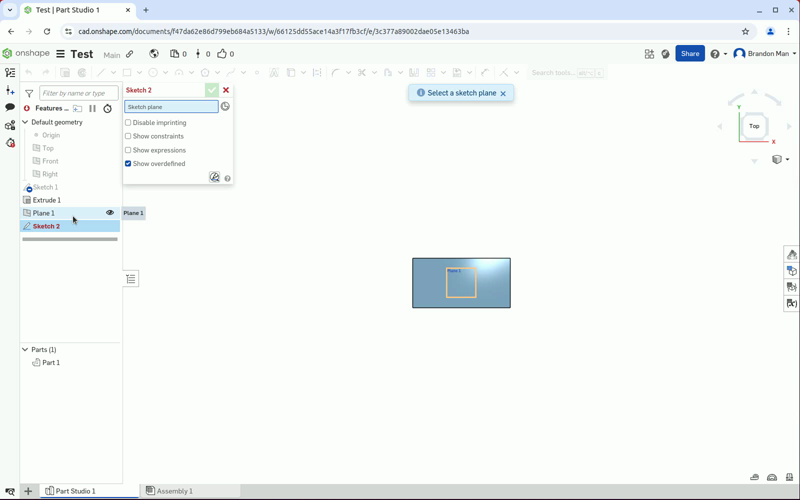
click(73, 215)
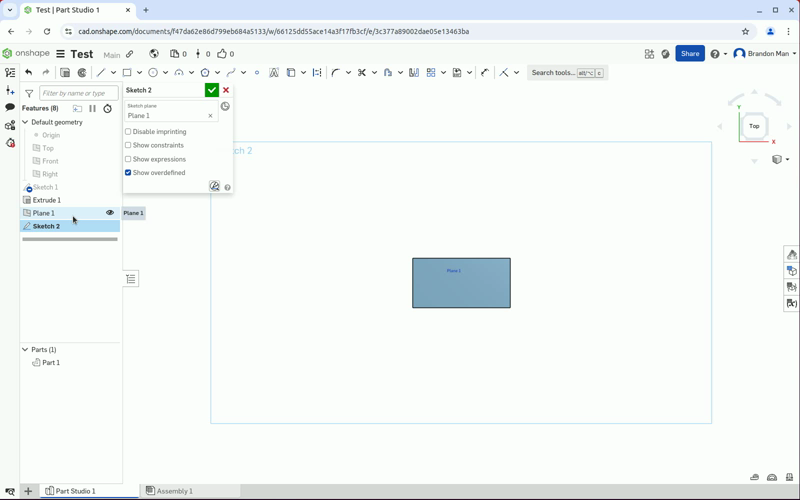
mouse_move(73, 352)
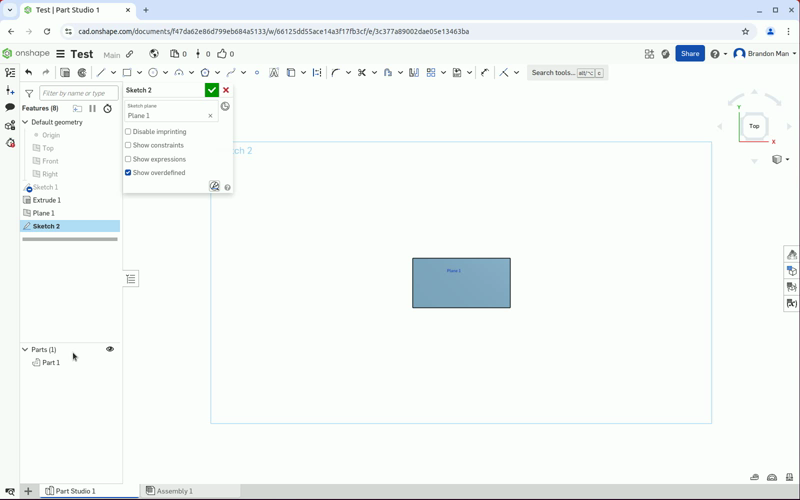
key(y)
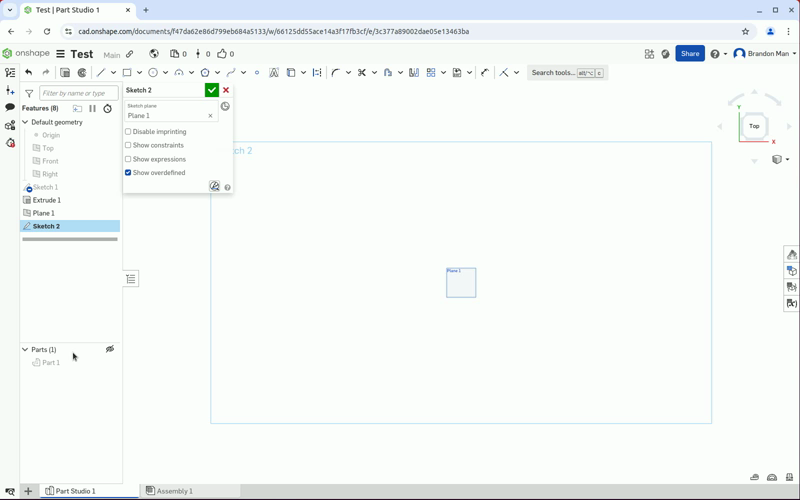
key(c)
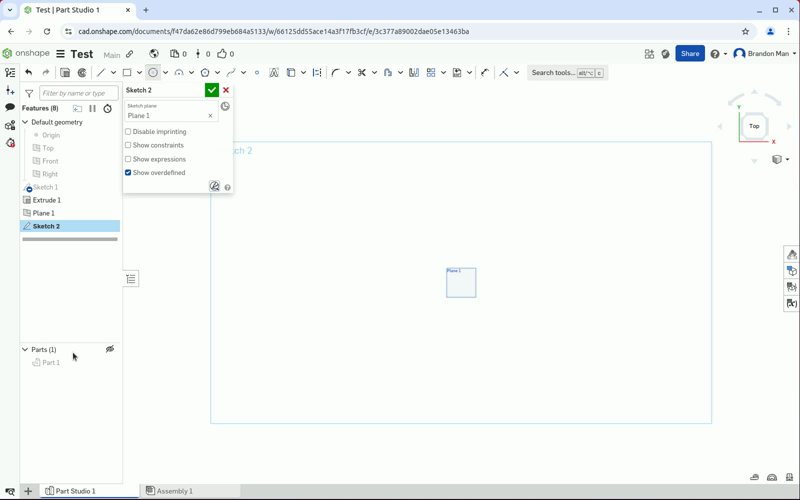
key_down(shift)
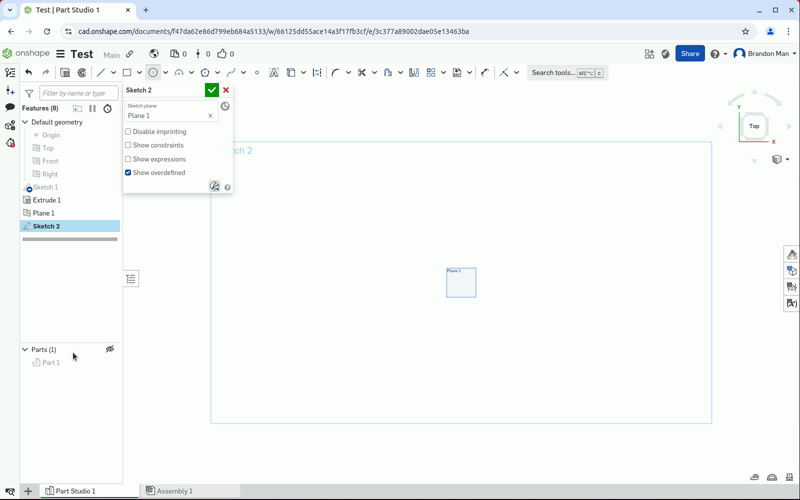
mouse_move(437, 282)
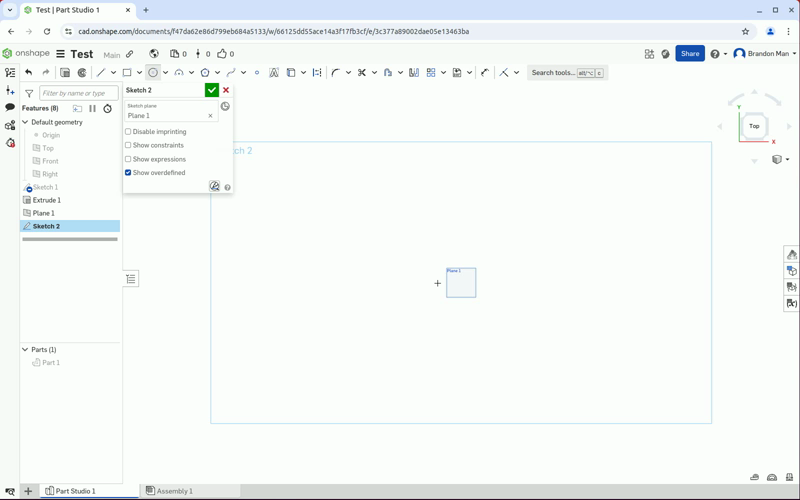
click(437, 282)
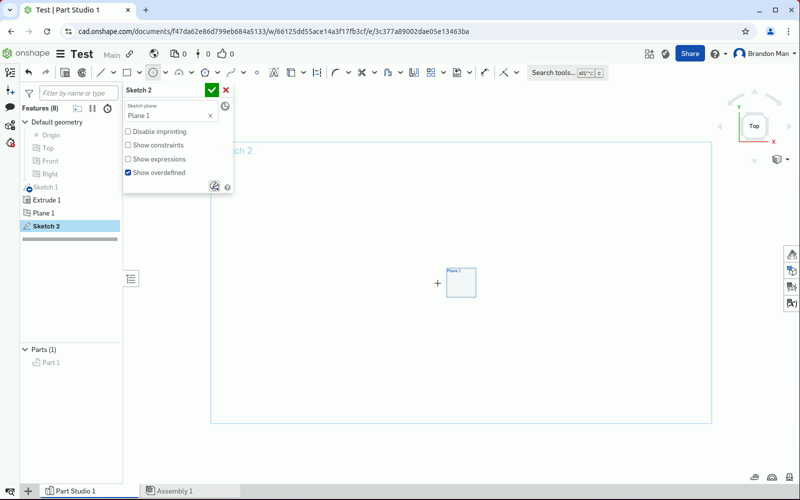
key_up(shift)
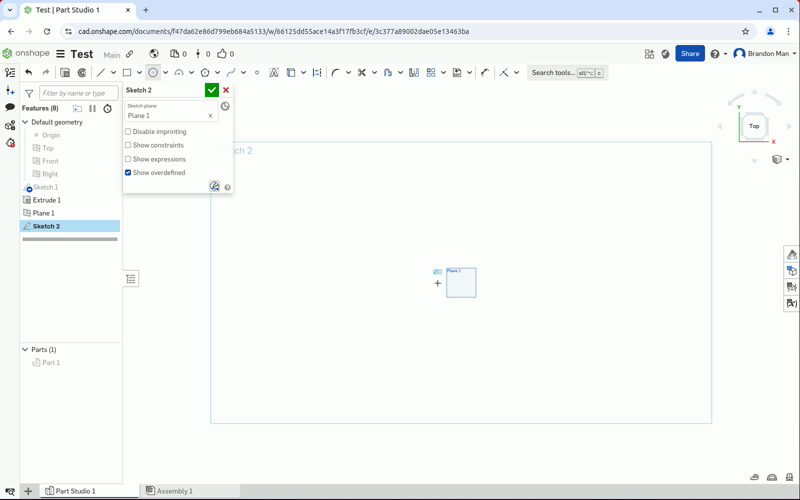
mouse_move(446, 282)
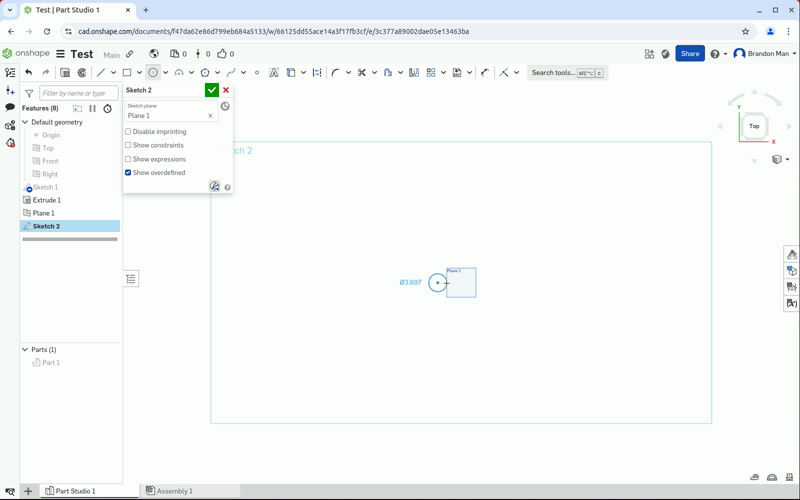
click(446, 282)
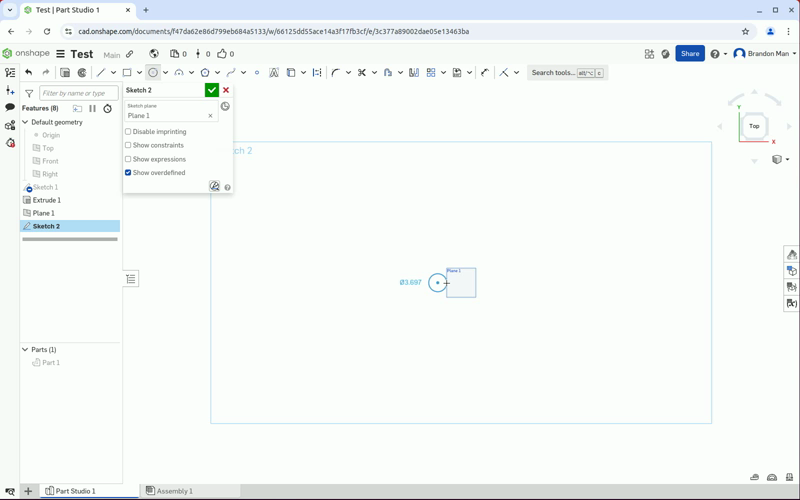
key(esc)
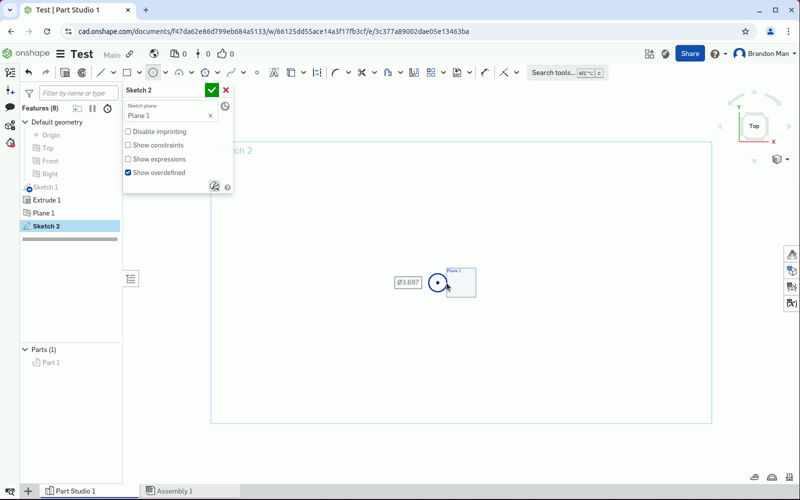
mouse_move(439, 284)
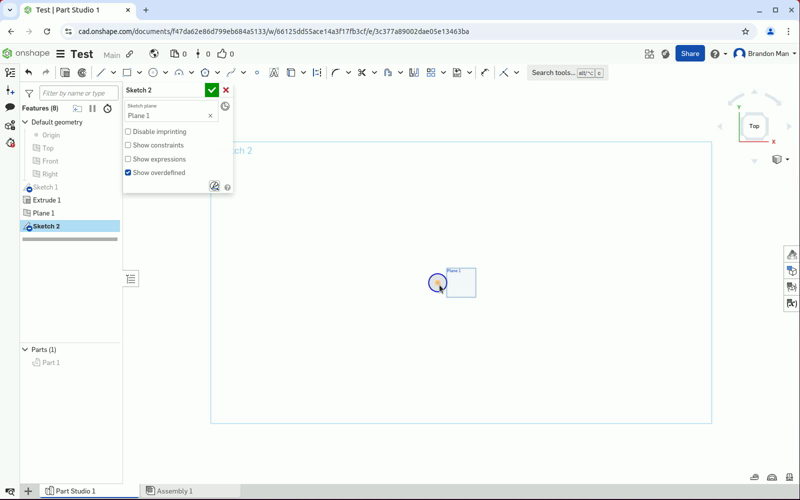
scroll(6)
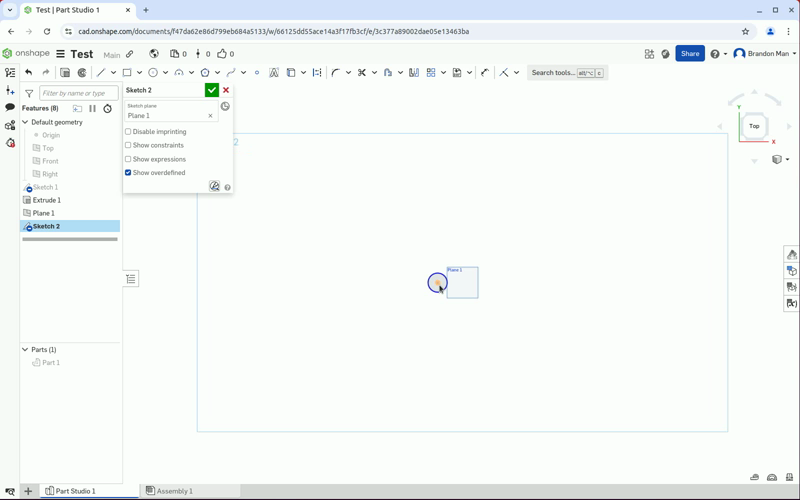
scroll(6)
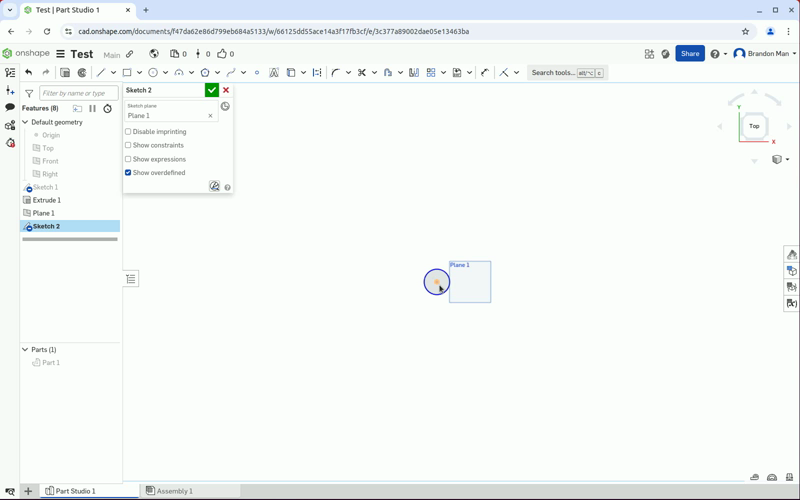
scroll(6)
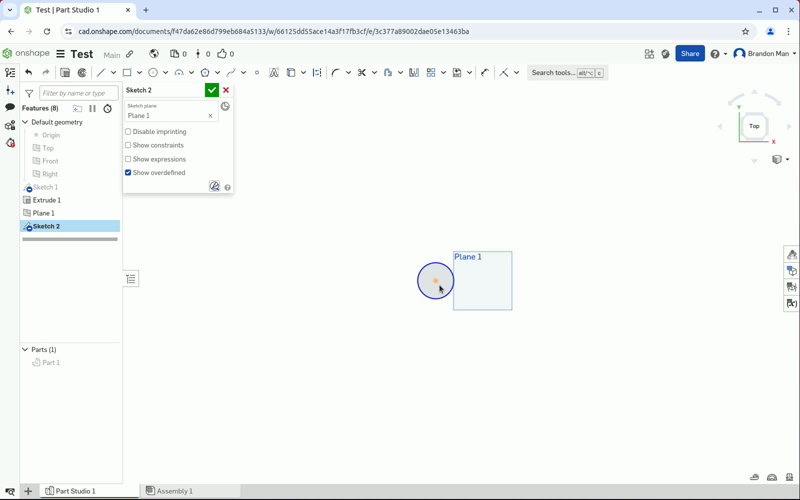
scroll(6)
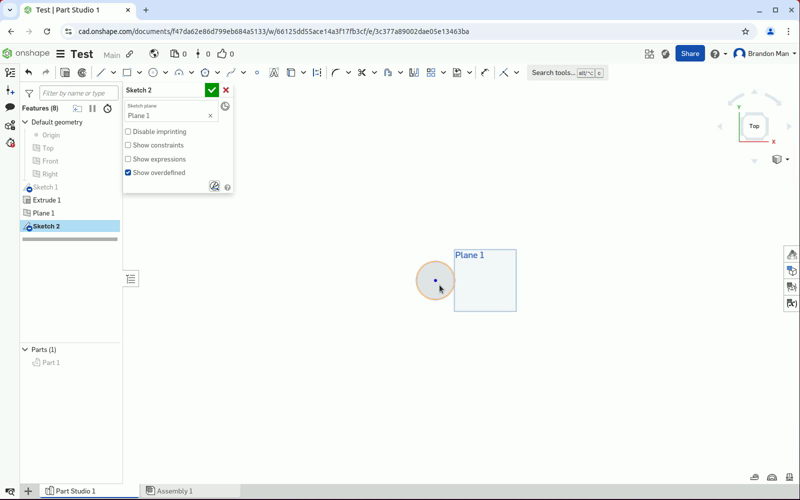
scroll(6)
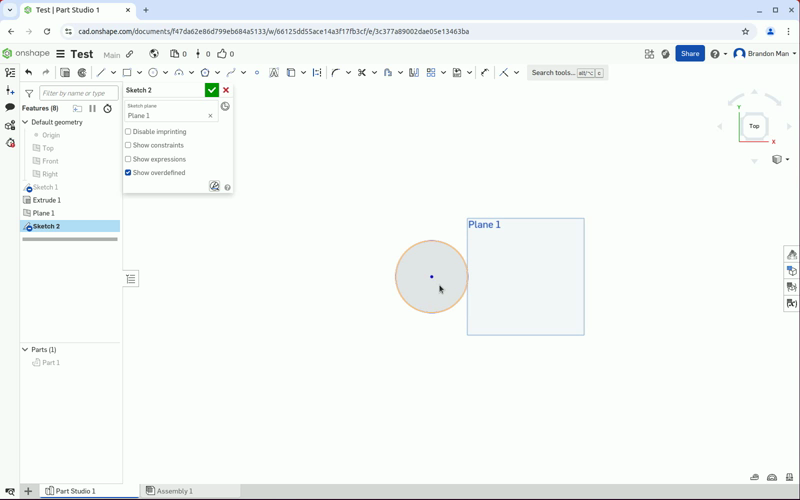
scroll(6)
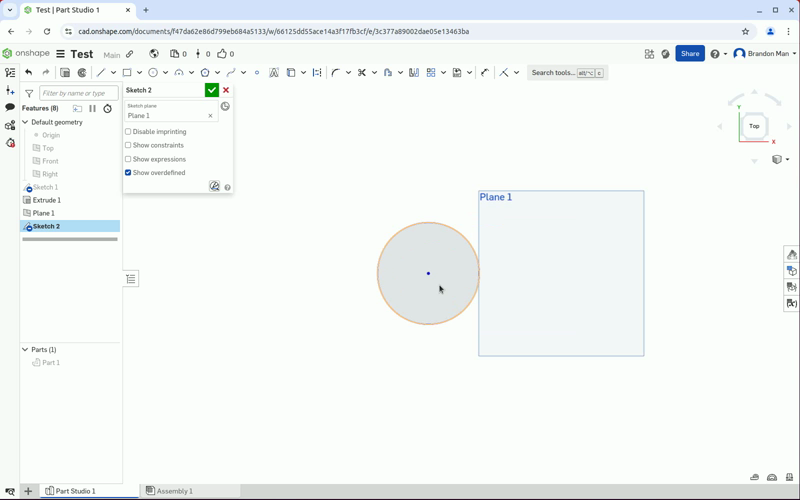
scroll(6)
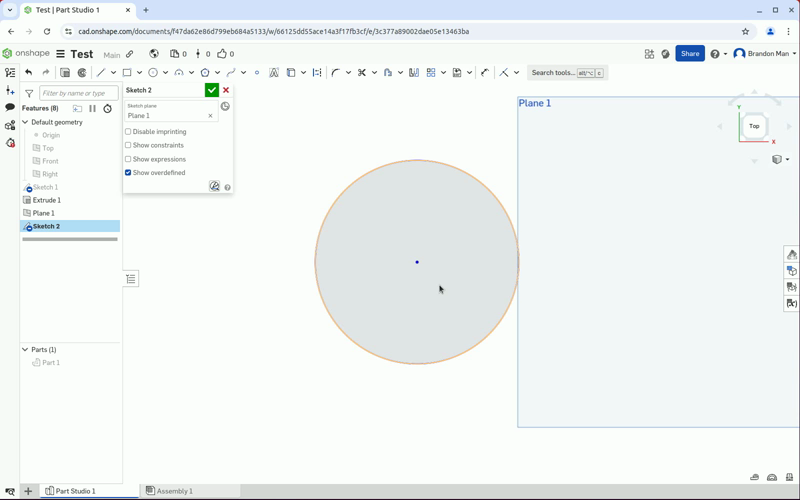
click(439, 284)
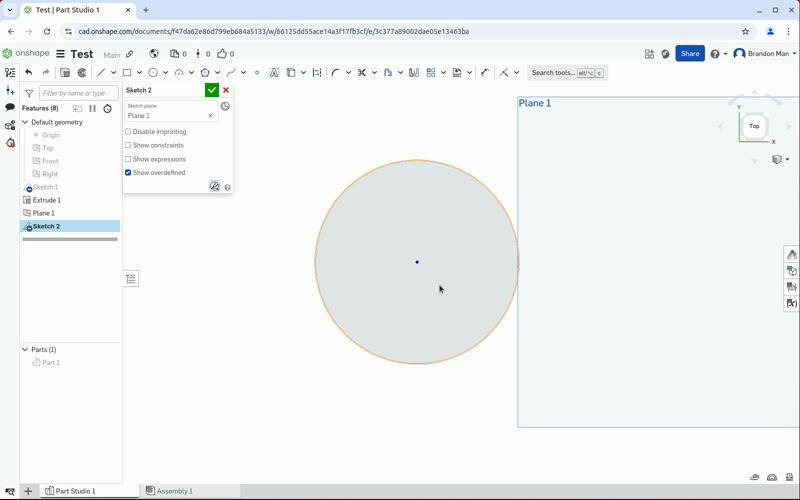
scroll(-6)
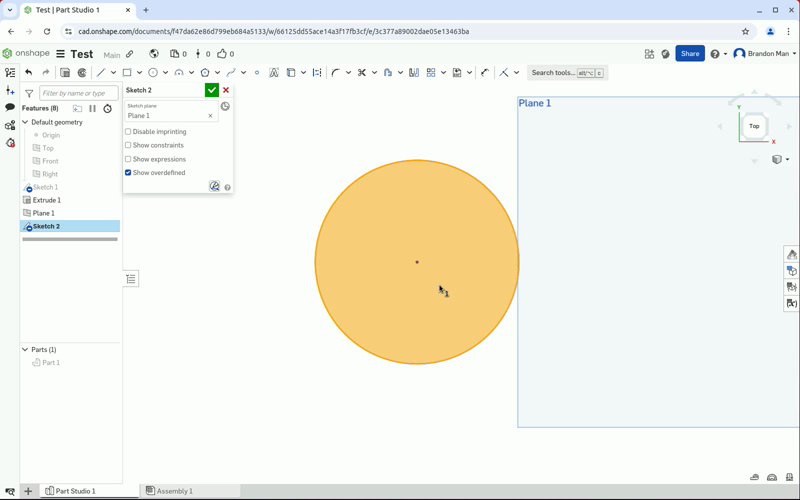
scroll(-6)
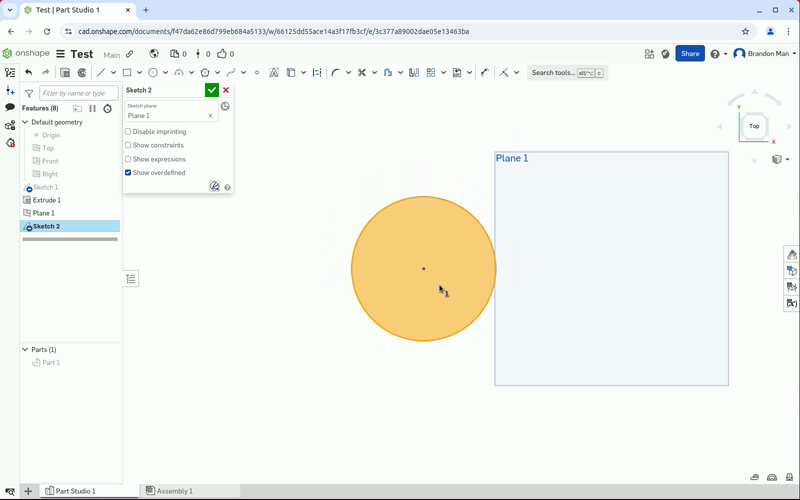
scroll(-6)
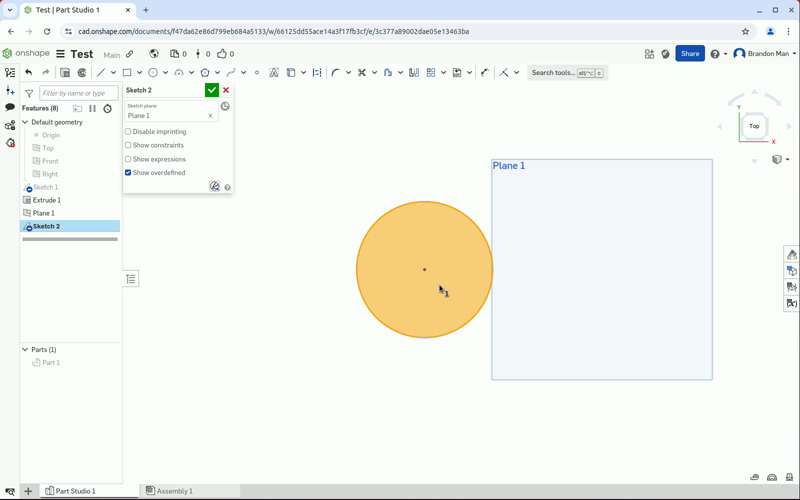
scroll(-6)
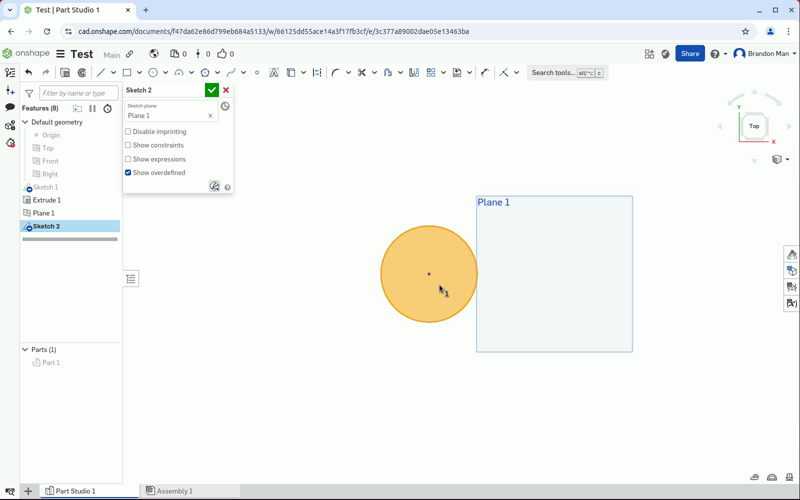
scroll(-6)
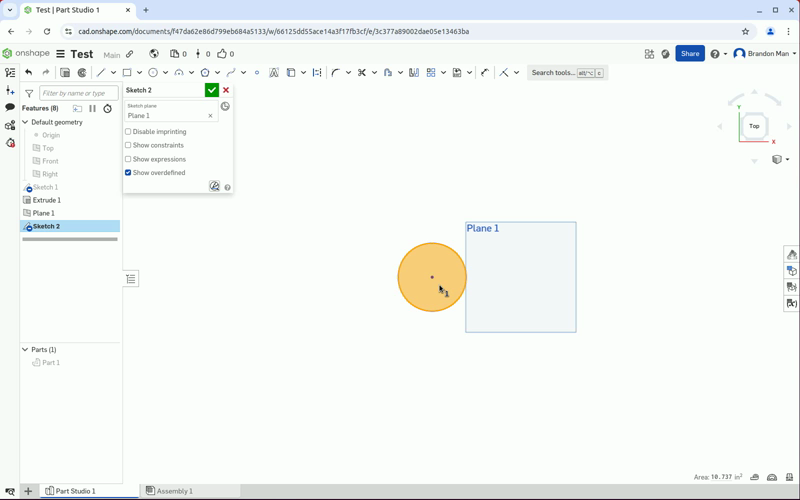
scroll(-6)
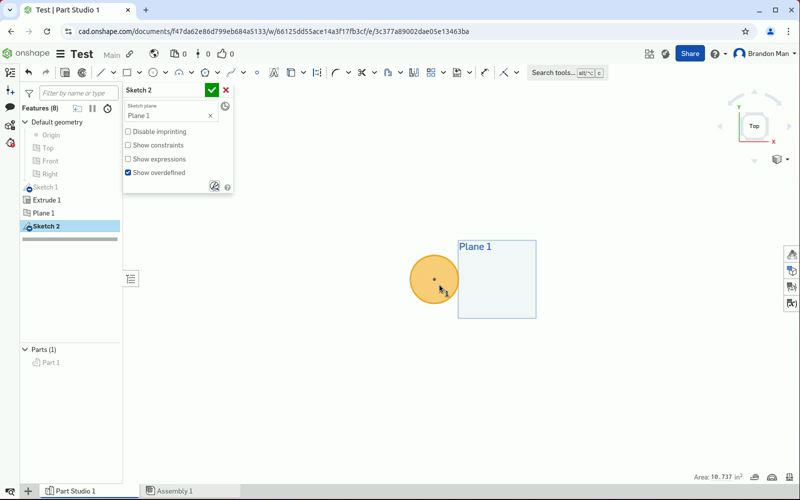
scroll(-6)
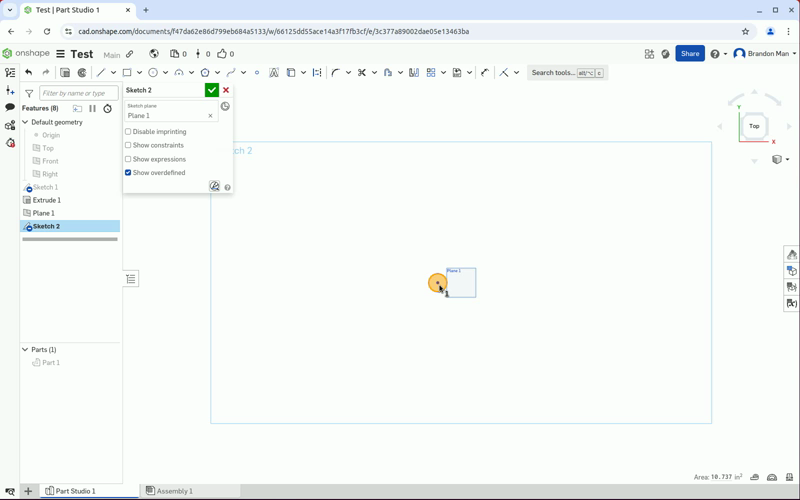
mouse_move(73, 352)
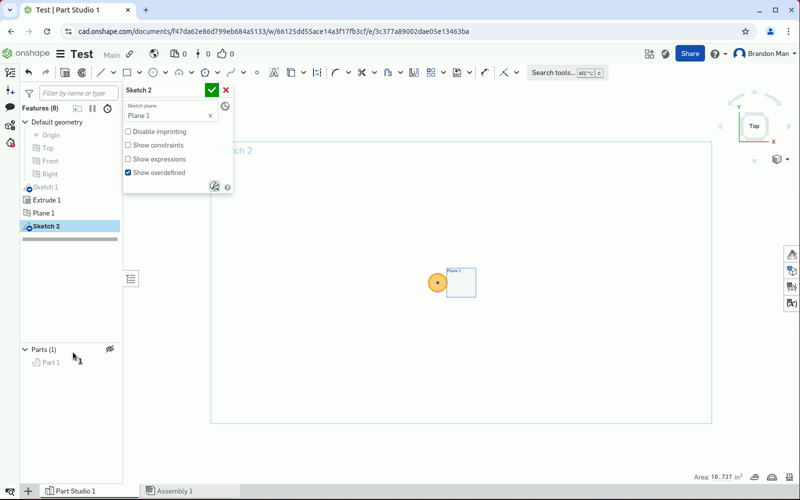
key(shift+y)
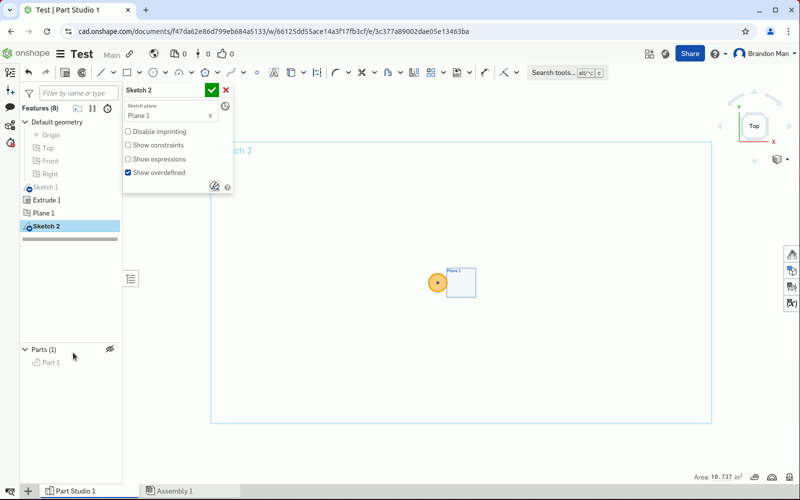
key(shift+e)
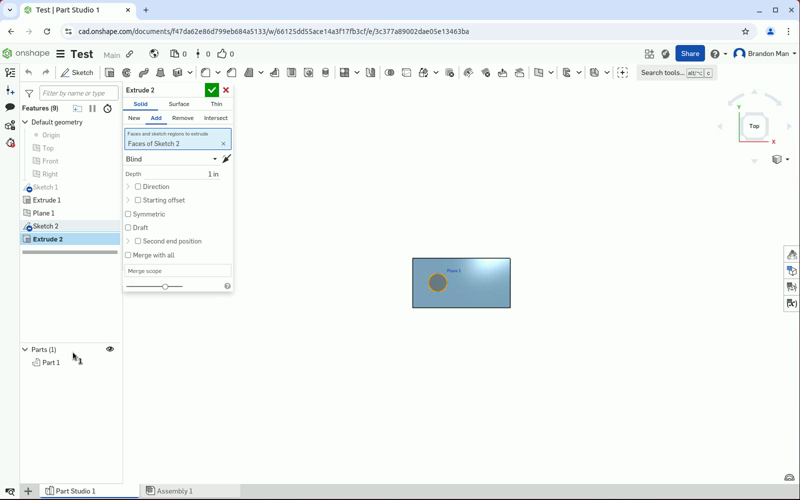
mouse_move(143, 106)
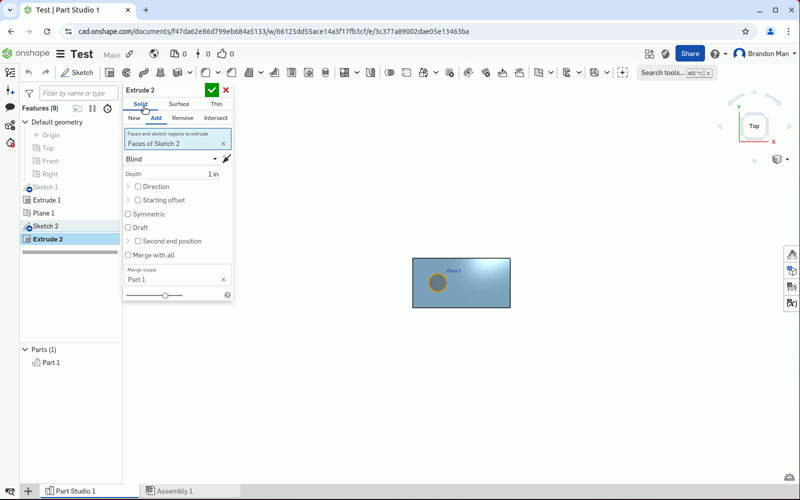
click(143, 106)
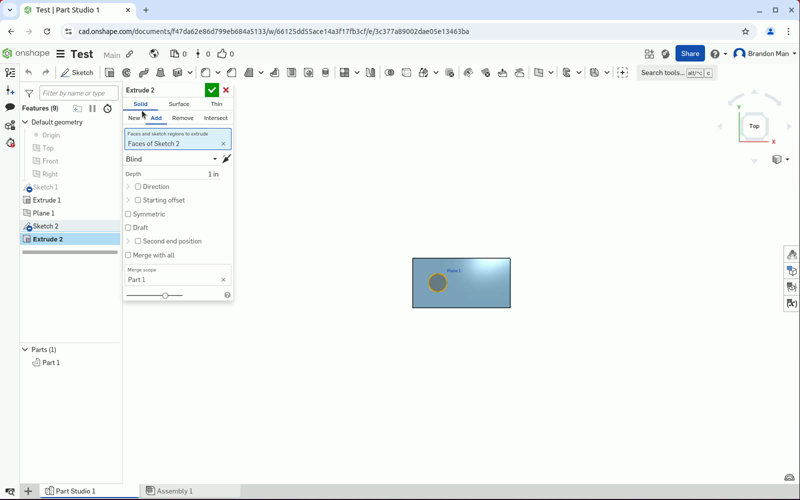
mouse_move(137, 120)
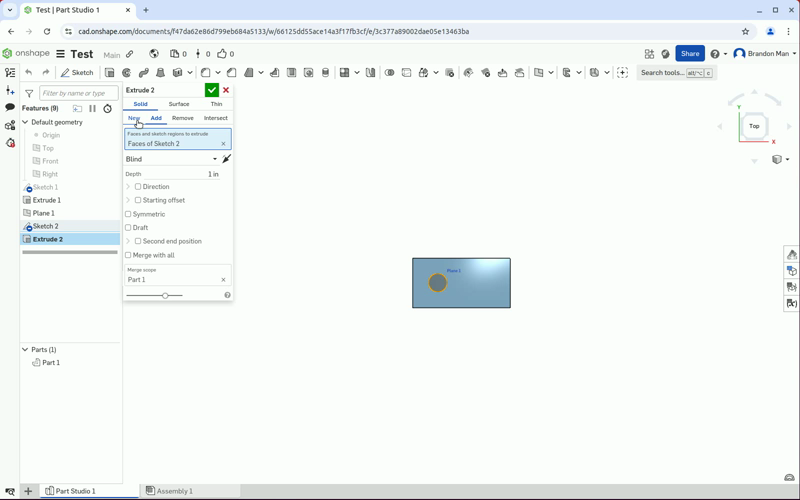
click(137, 120)
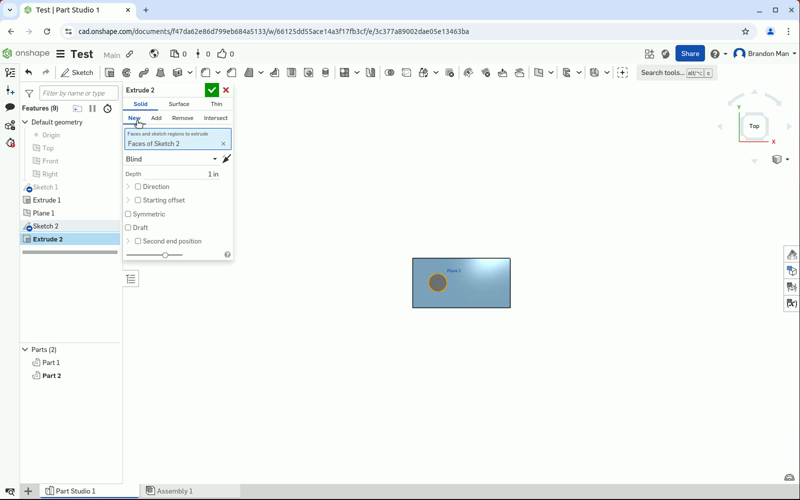
key(tab, 4)
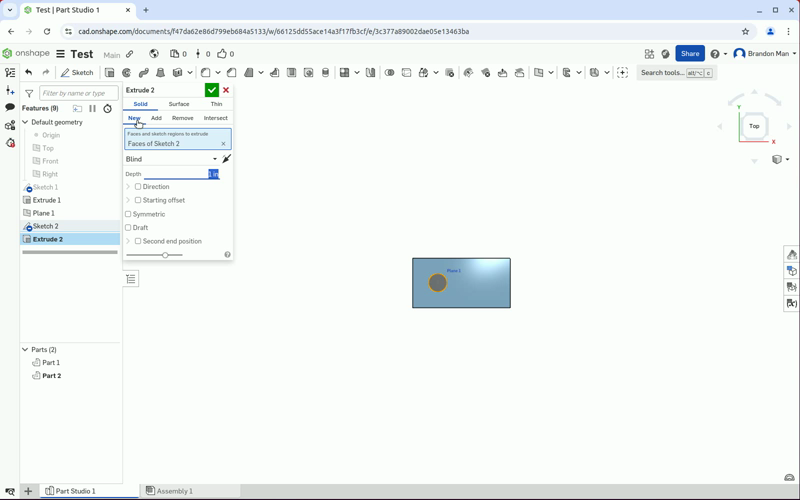
text(3.129)
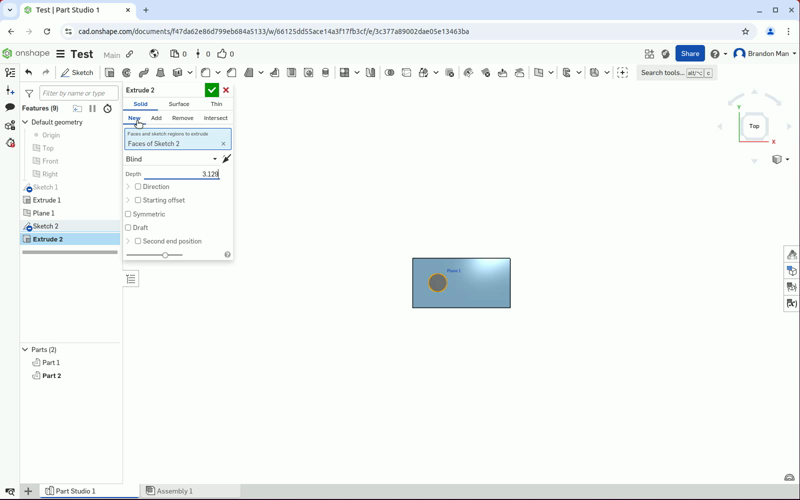
key(enter)
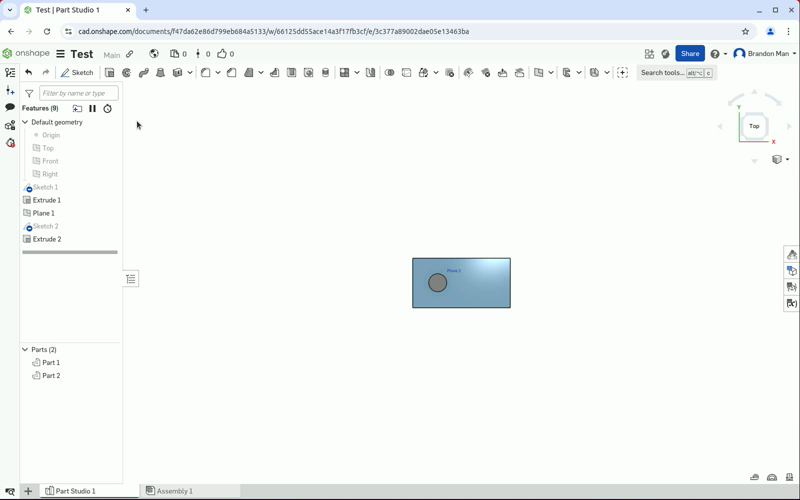
key(shift+h)
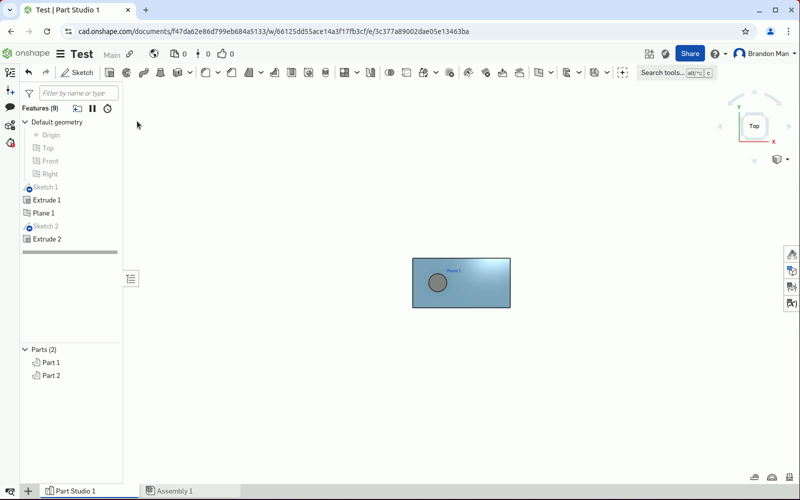
key(shift+h)
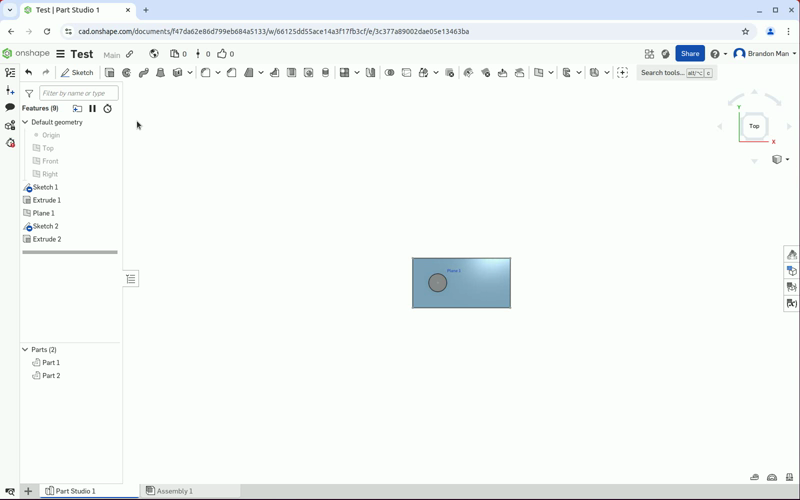
key(shift+7)
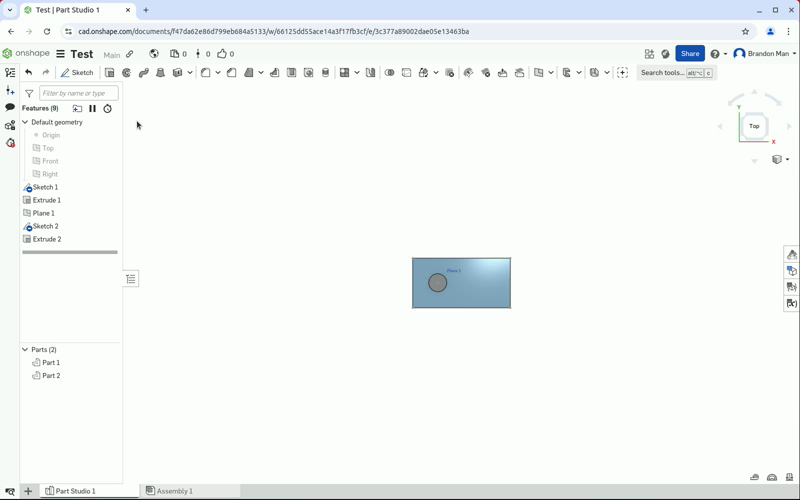
key(up, 3)
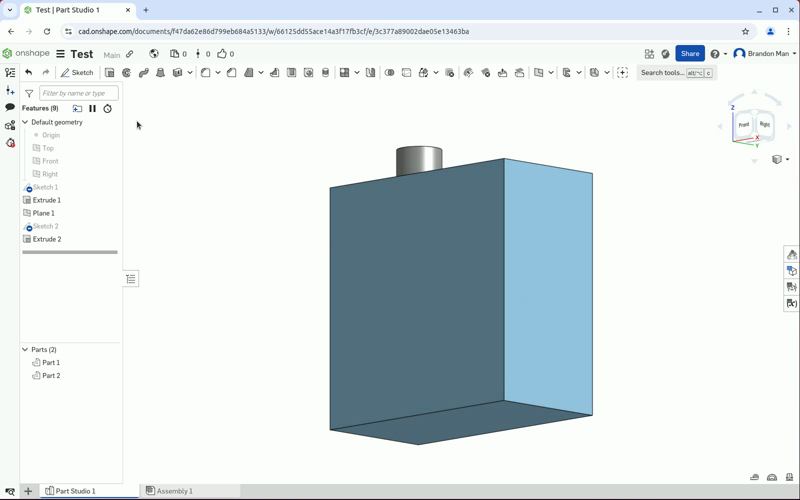
key(left, 3)
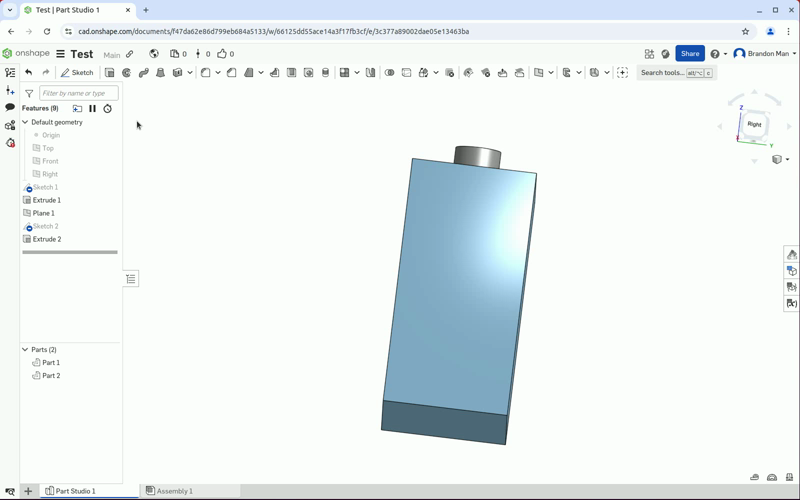
key(right, 3)
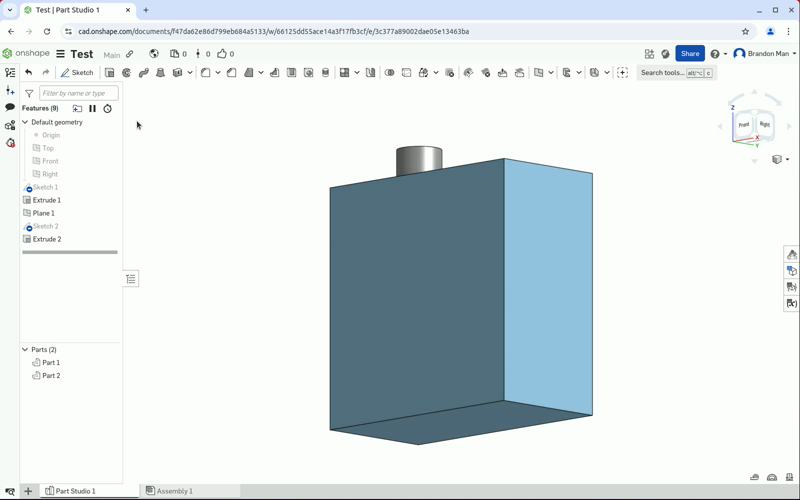
key(down, 3)
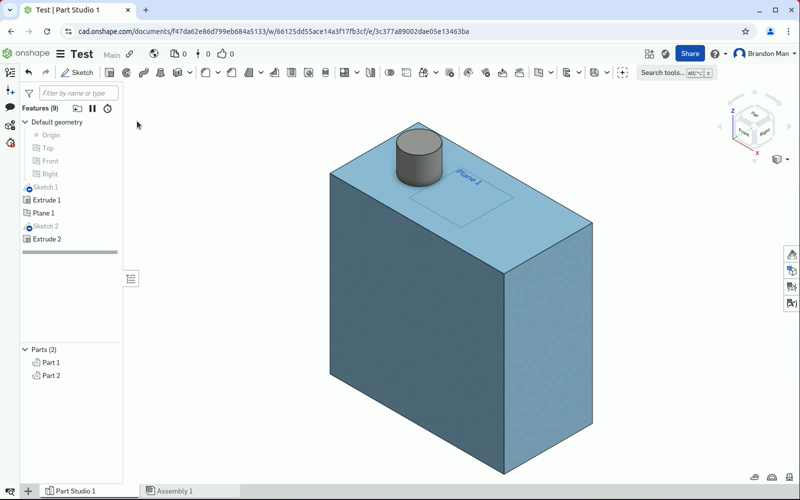
mouse_move(73, 189)
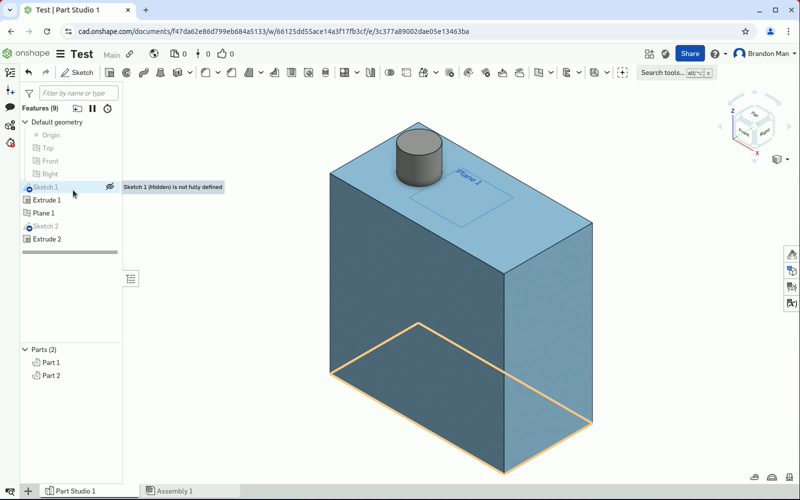
click(73, 189)